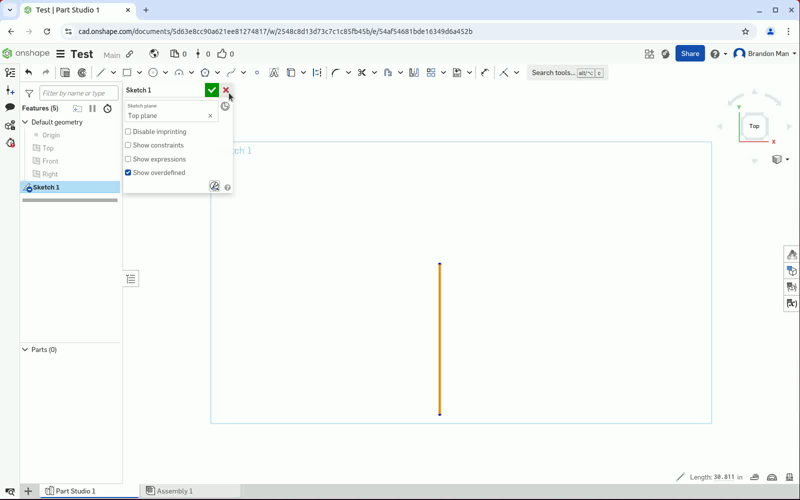
key(shift+h)
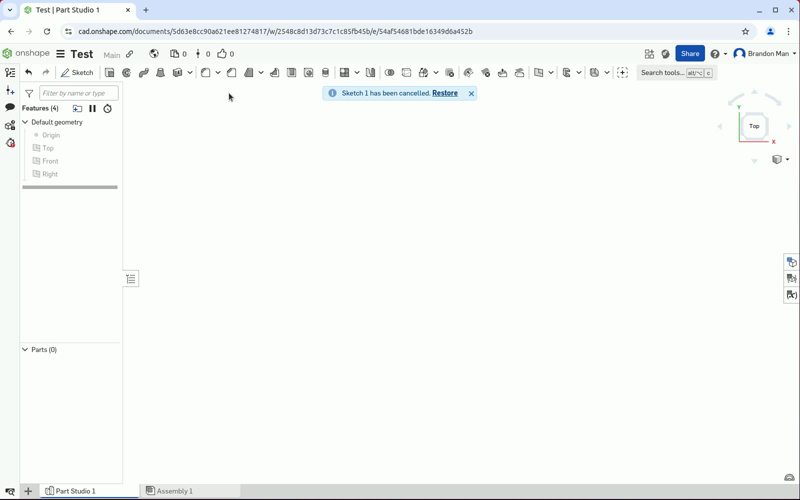
mouse_move(73, 352)
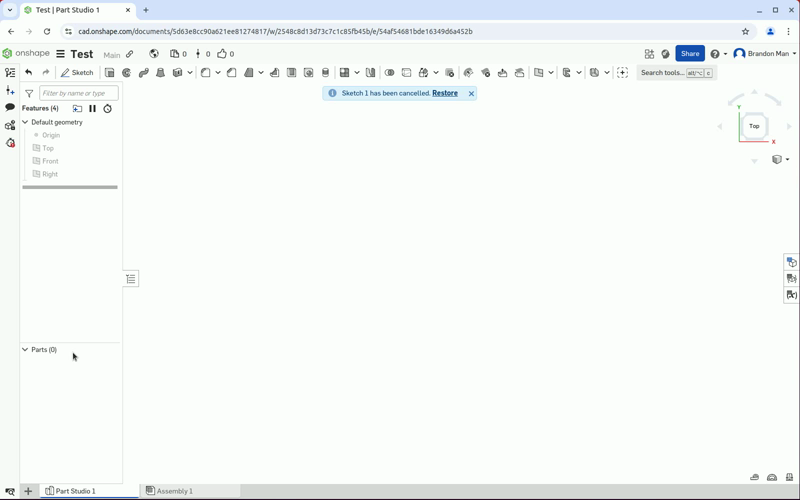
key(y)
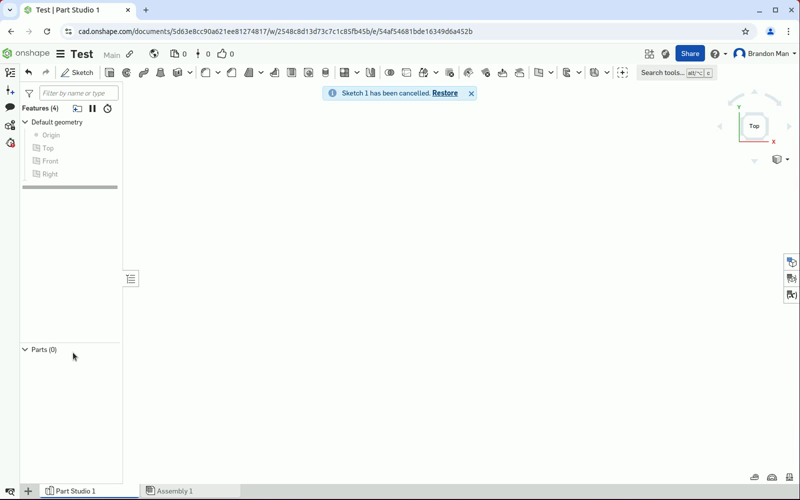
key(shift+p)
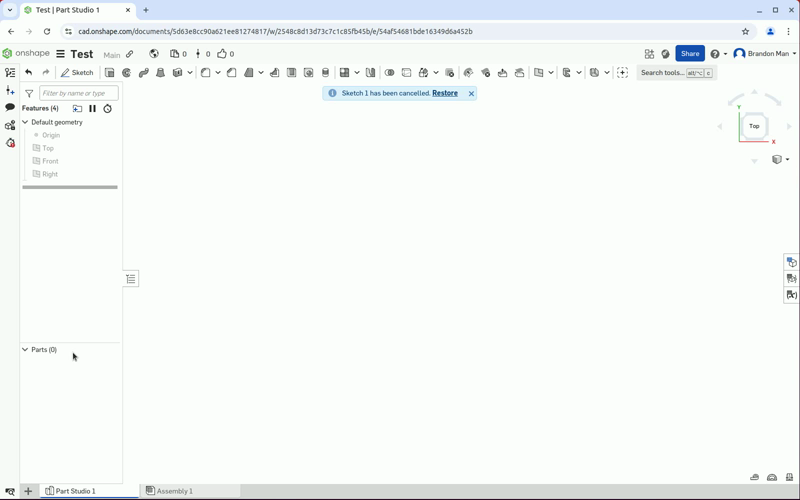
key(space)
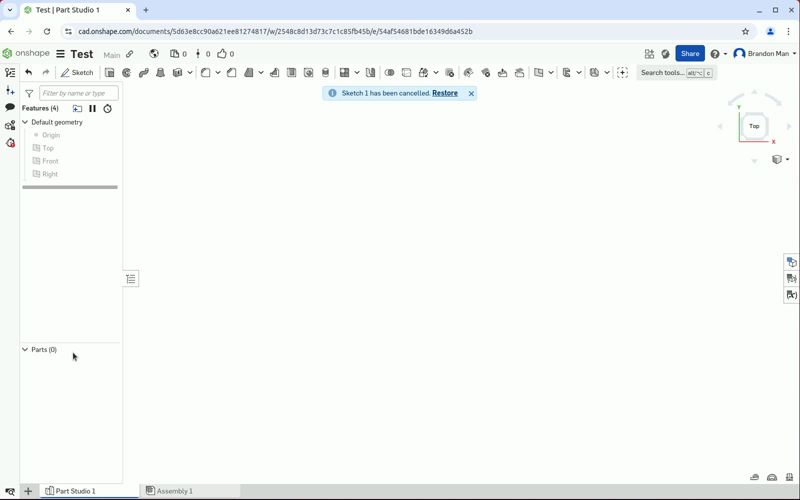
key_down(shift)
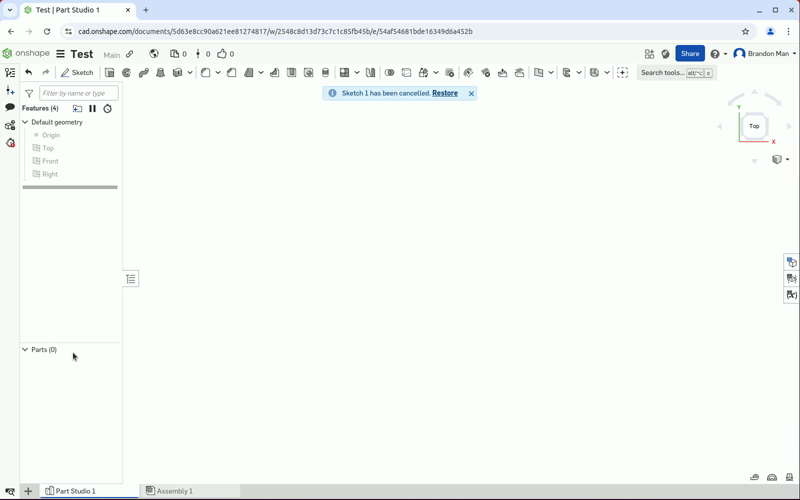
key(up)
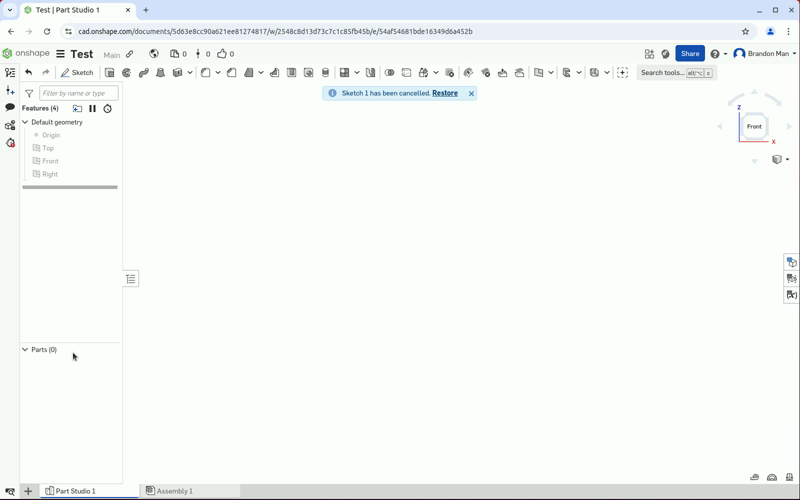
key_up(shift)
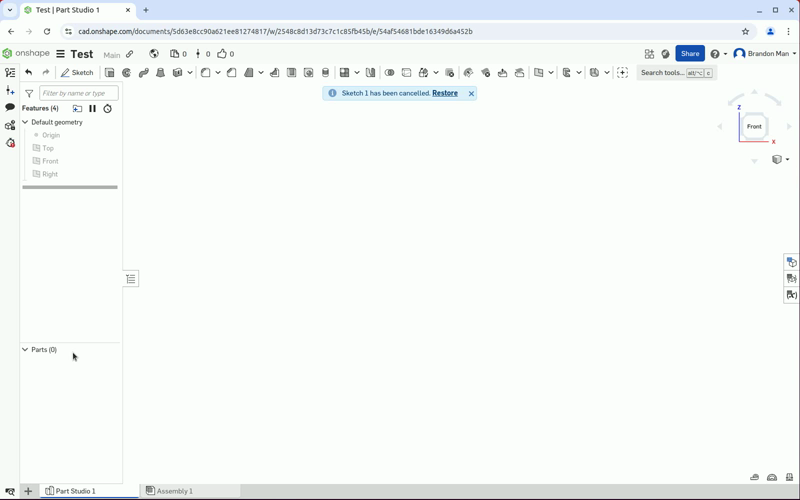
mouse_move(73, 352)
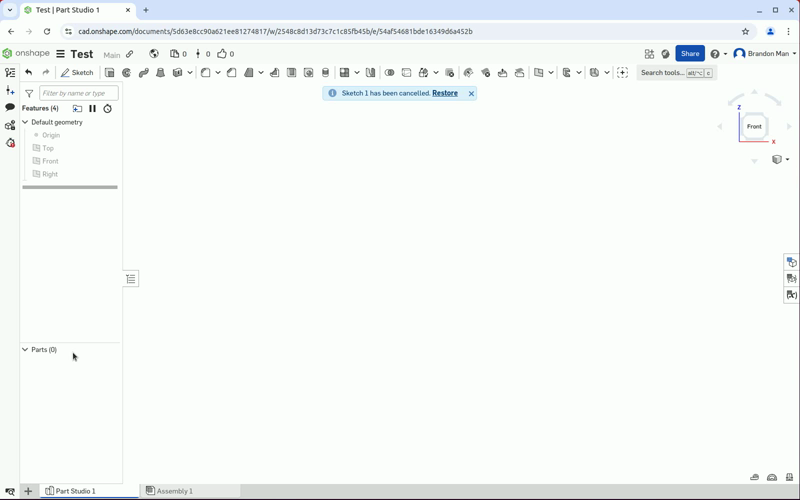
key(shift+y)
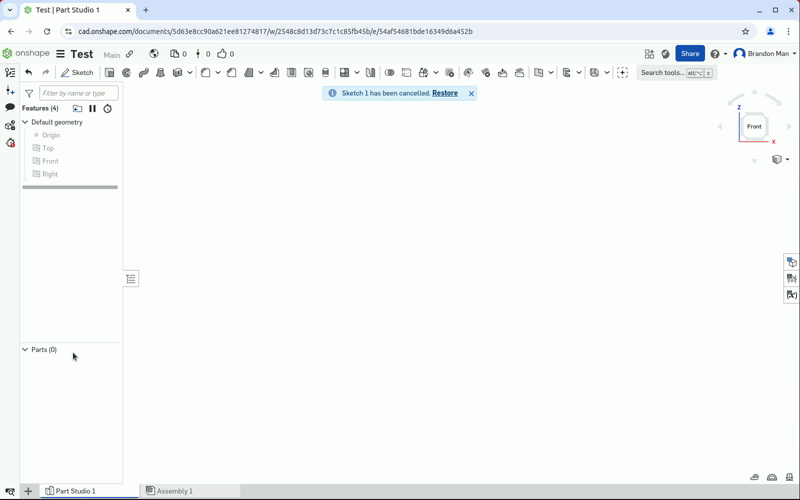
key(shift+s)
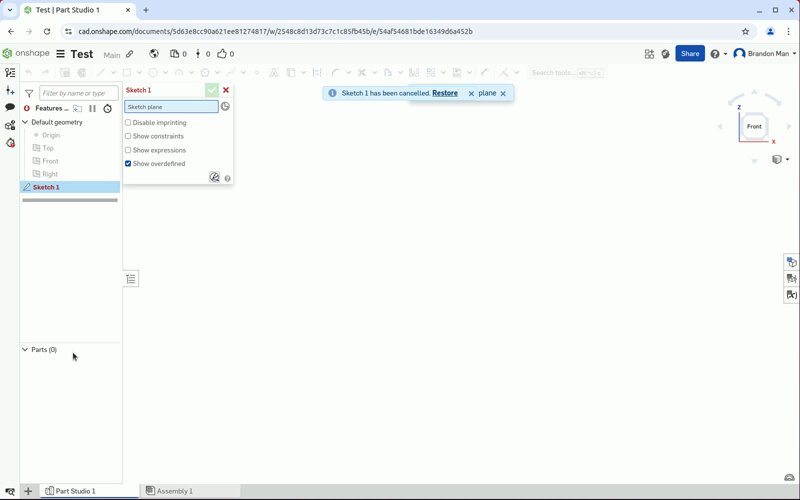
mouse_move(73, 163)
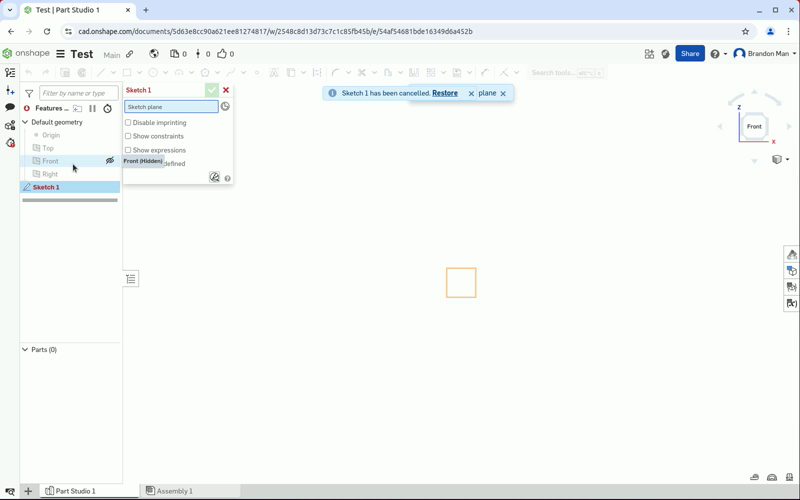
click(73, 163)
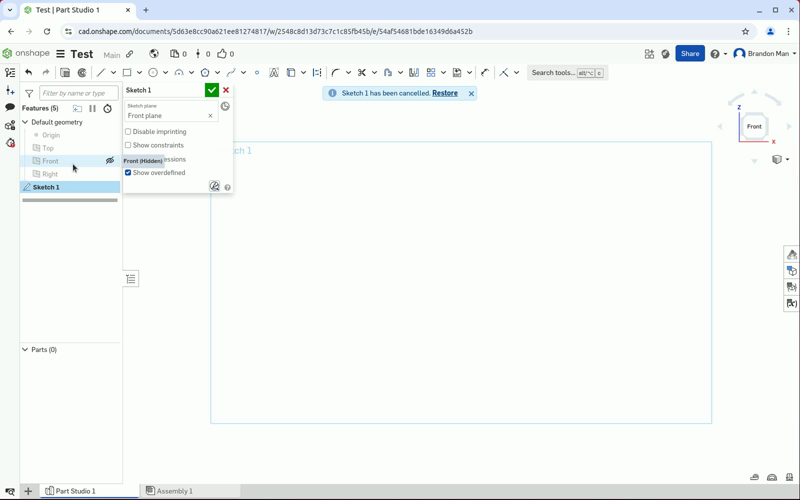
mouse_move(73, 352)
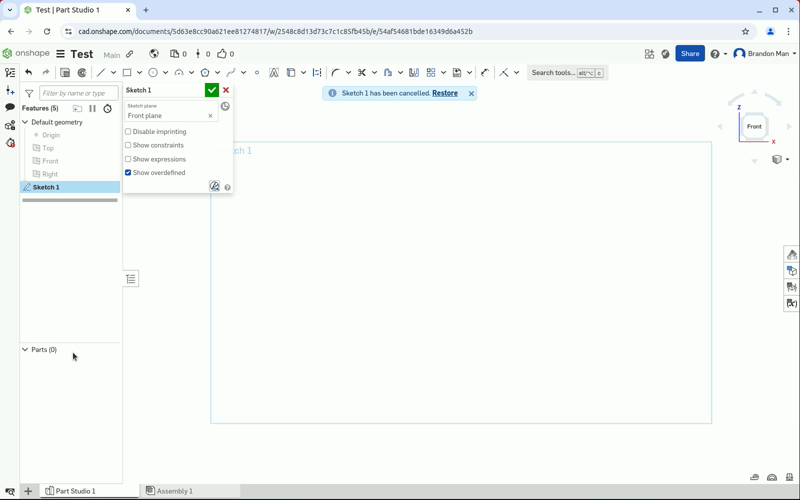
key(y)
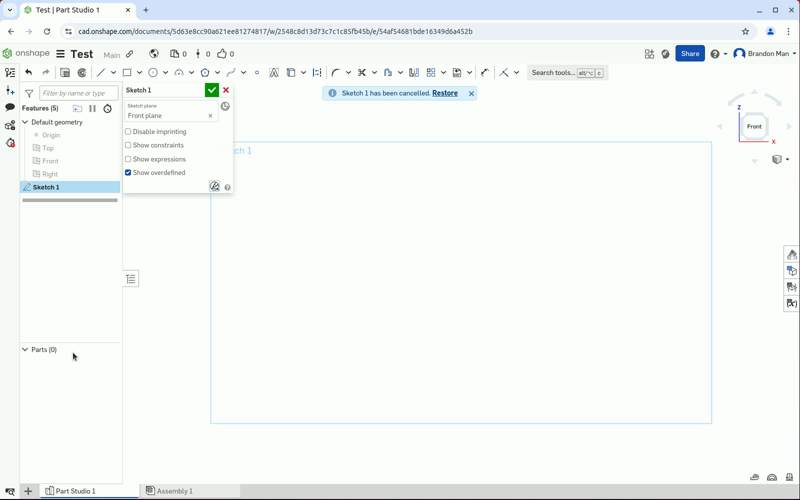
key(l)
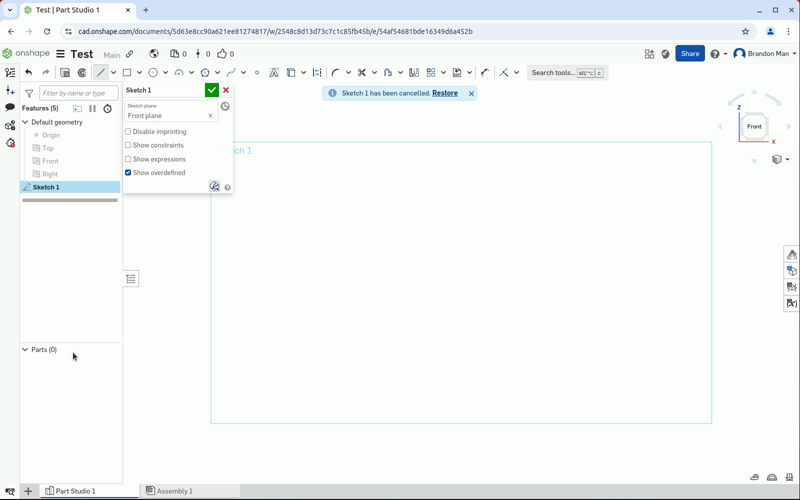
key_down(shift)
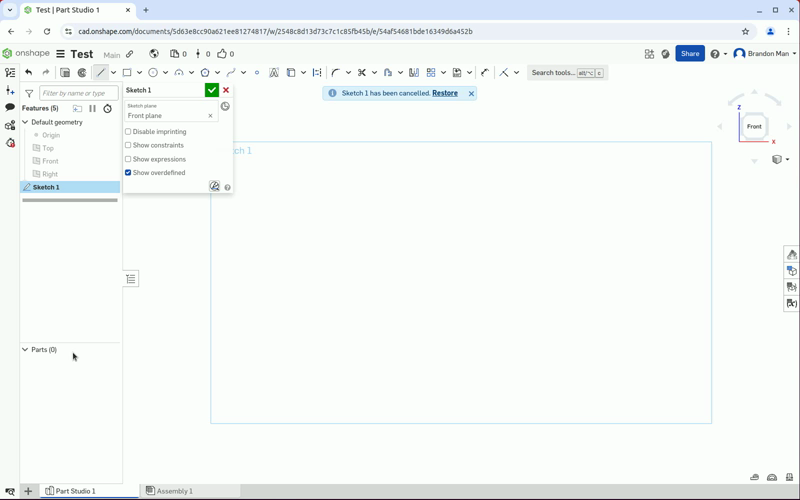
mouse_move(460, 282)
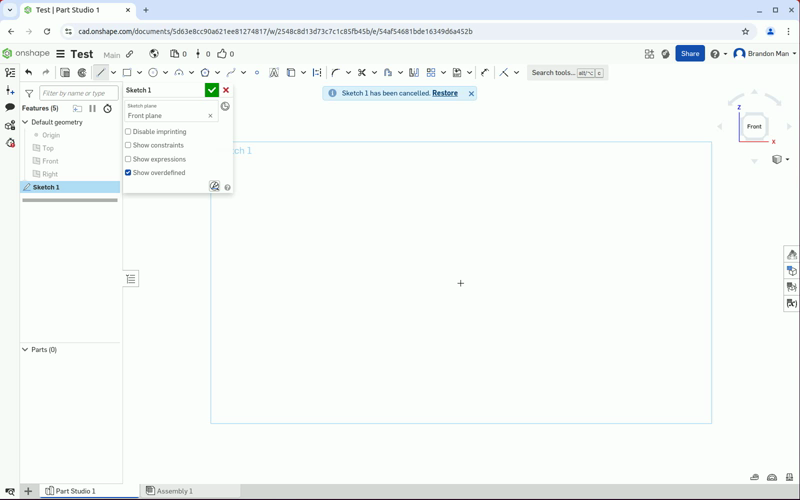
click(460, 282)
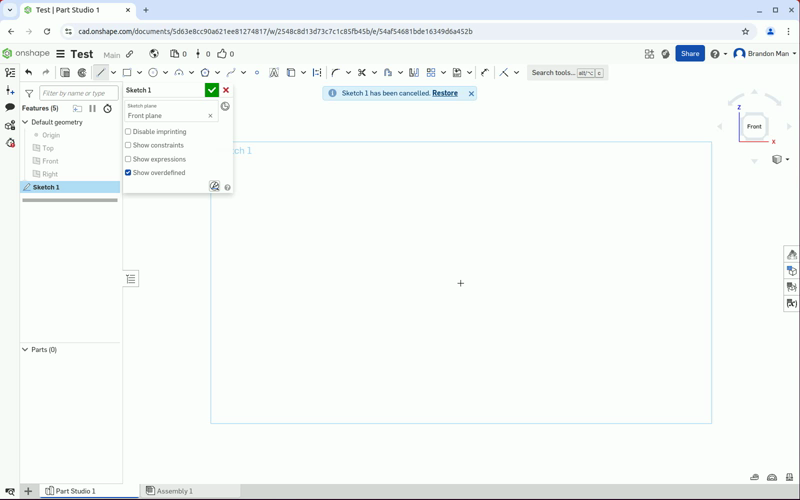
key_up(shift)
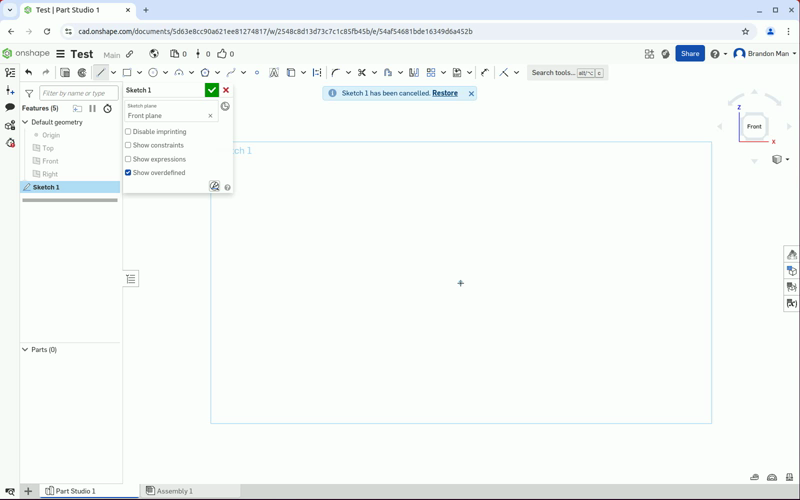
key_down(shift)
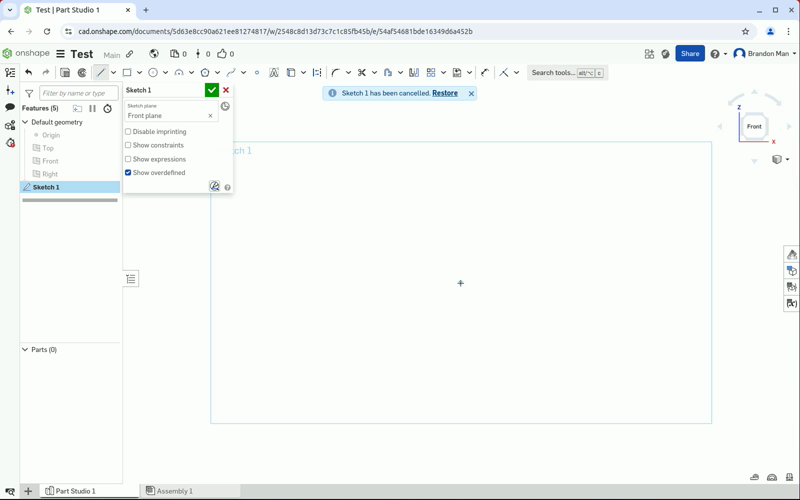
mouse_move(490, 282)
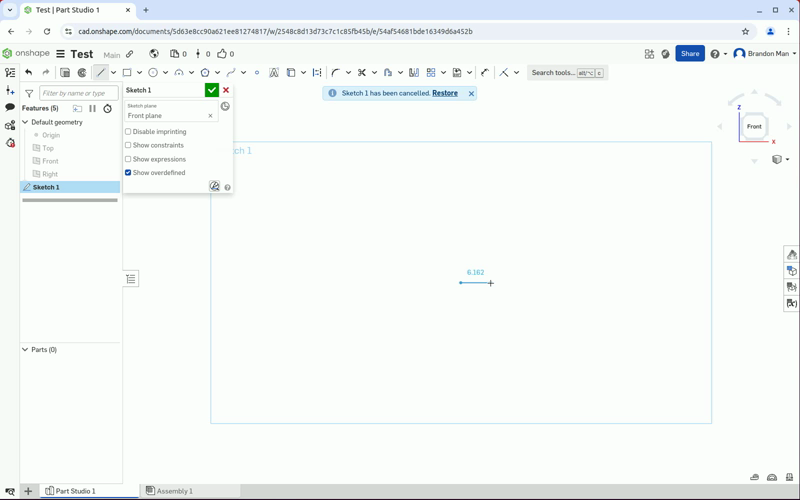
mouse_move(470, 282)
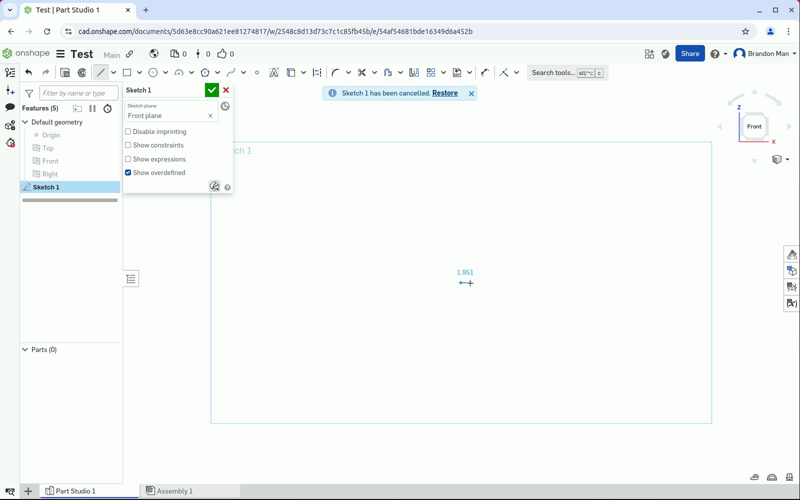
click(470, 282)
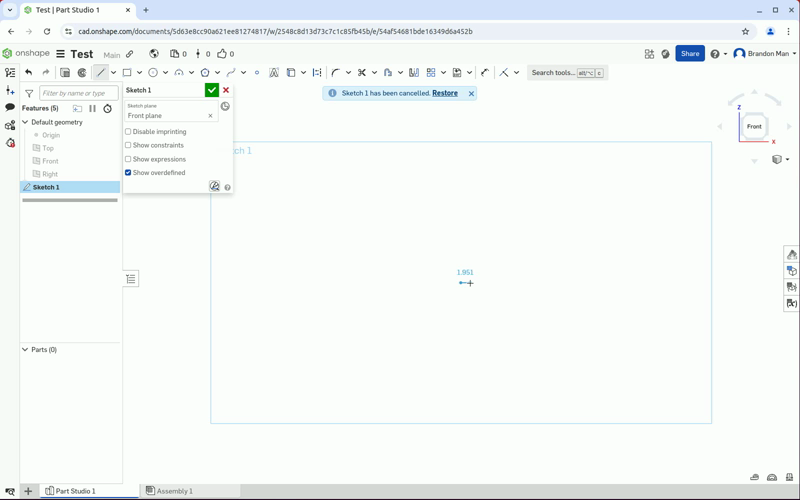
key_up(shift)
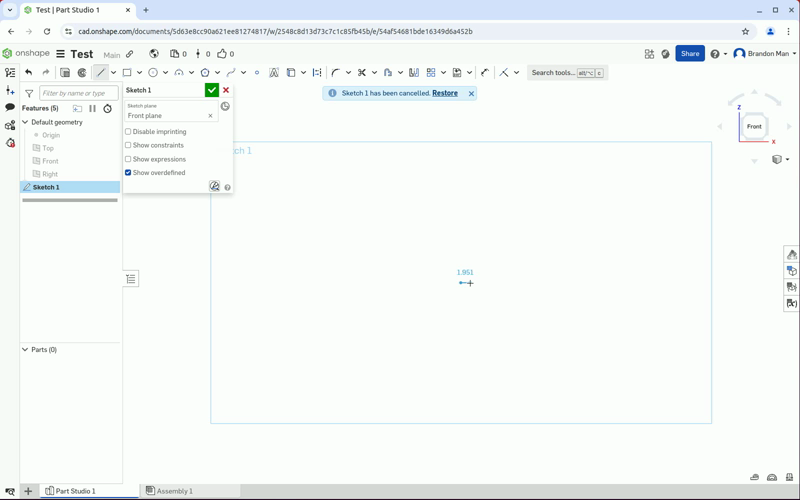
key_down(shift)
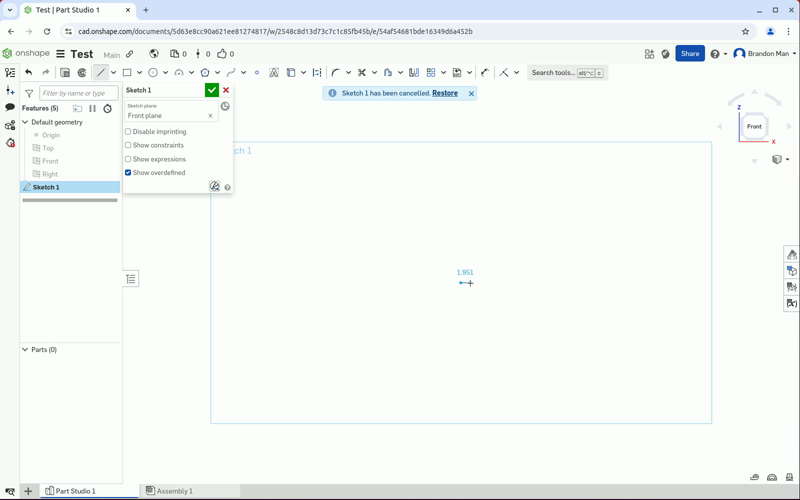
mouse_move(500, 282)
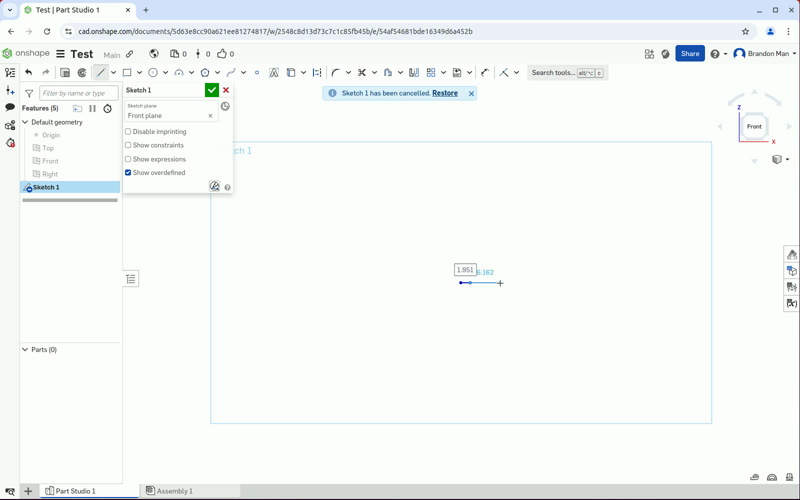
mouse_move(470, 264)
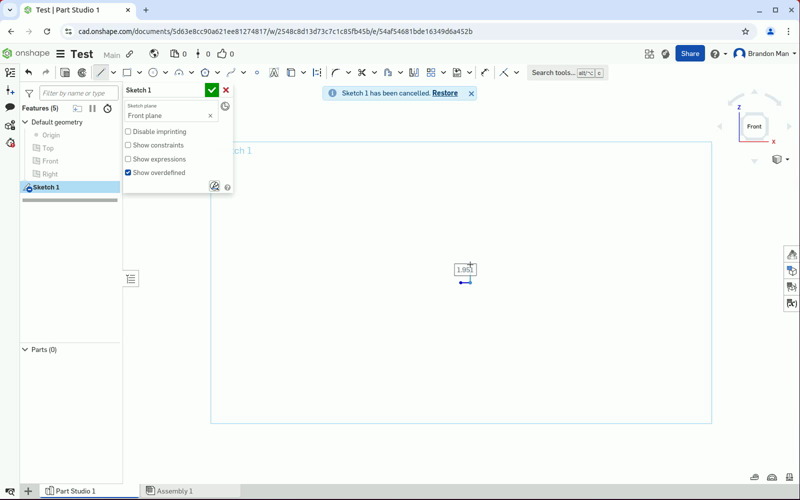
click(470, 264)
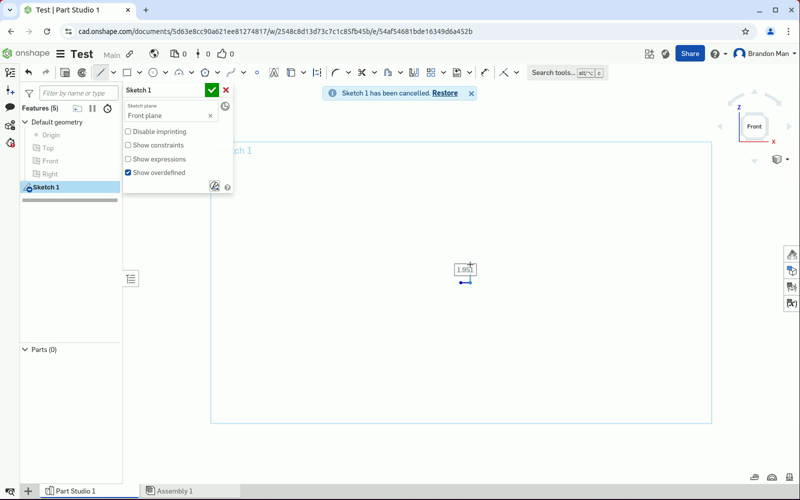
key_up(shift)
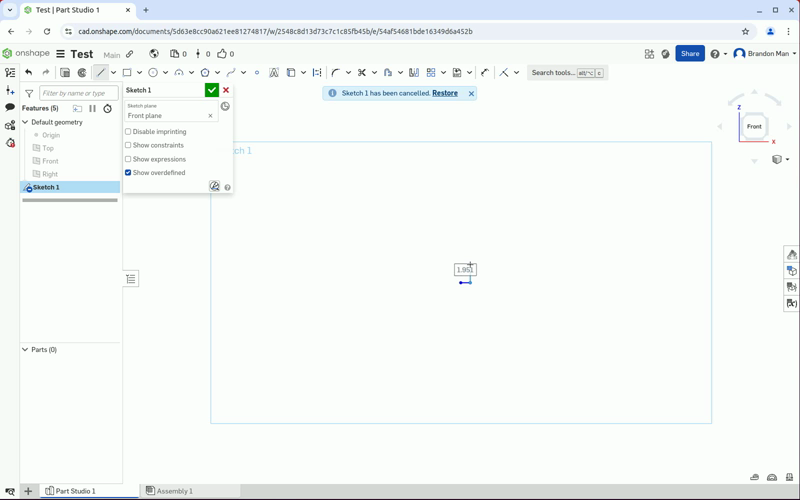
key_down(shift)
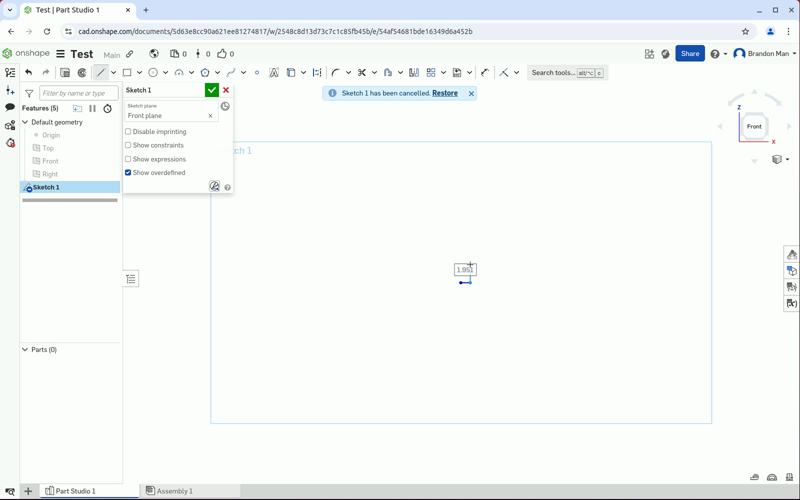
mouse_move(500, 264)
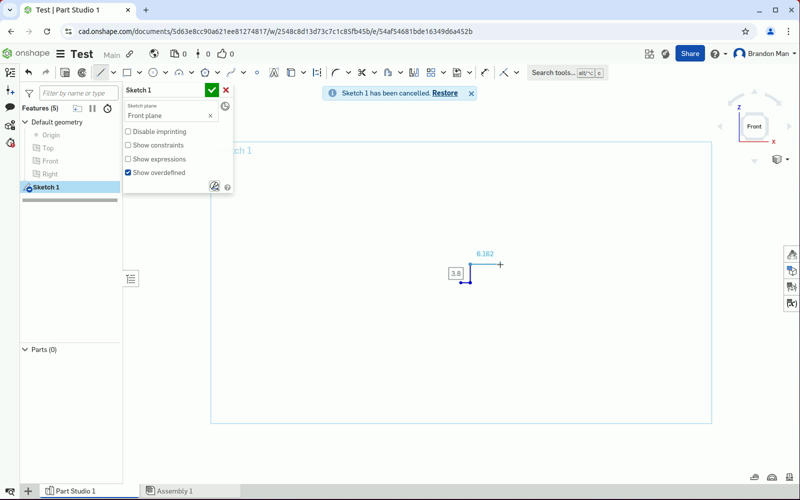
mouse_move(460, 264)
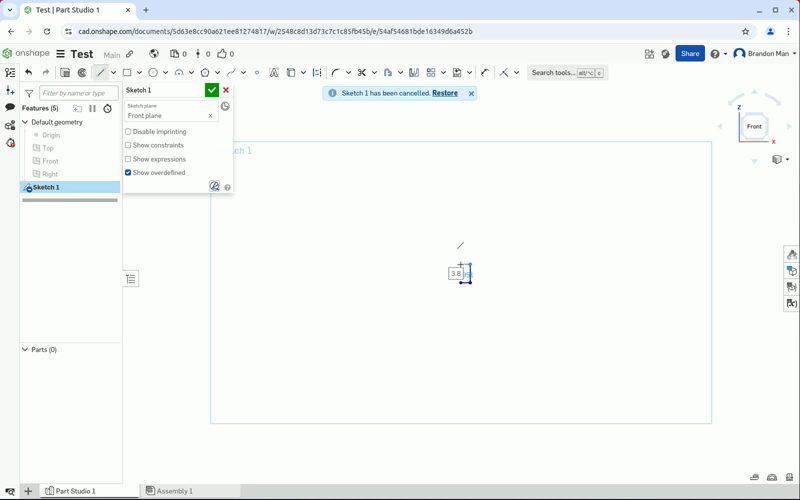
click(460, 264)
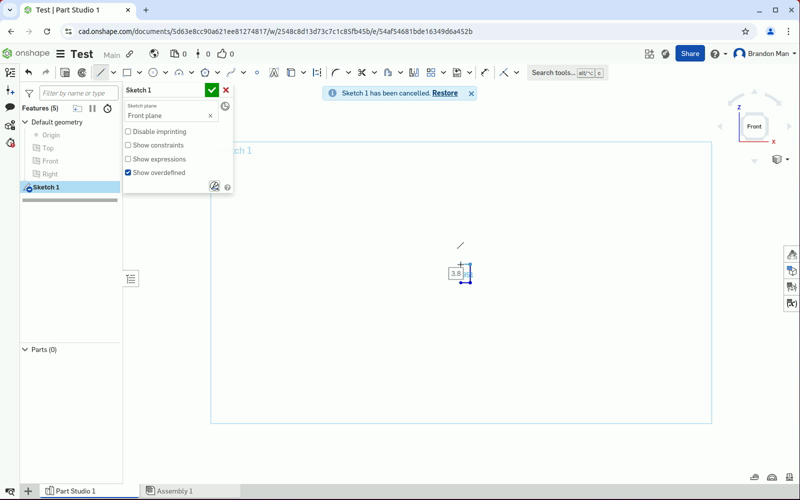
key_up(shift)
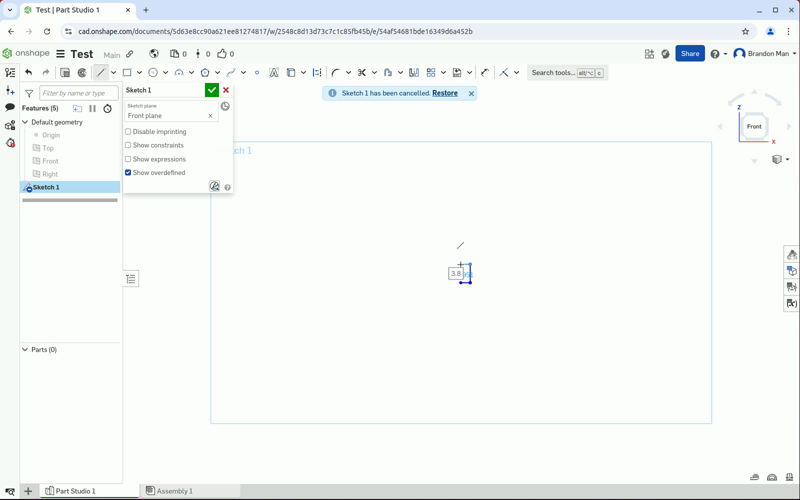
mouse_move(490, 264)
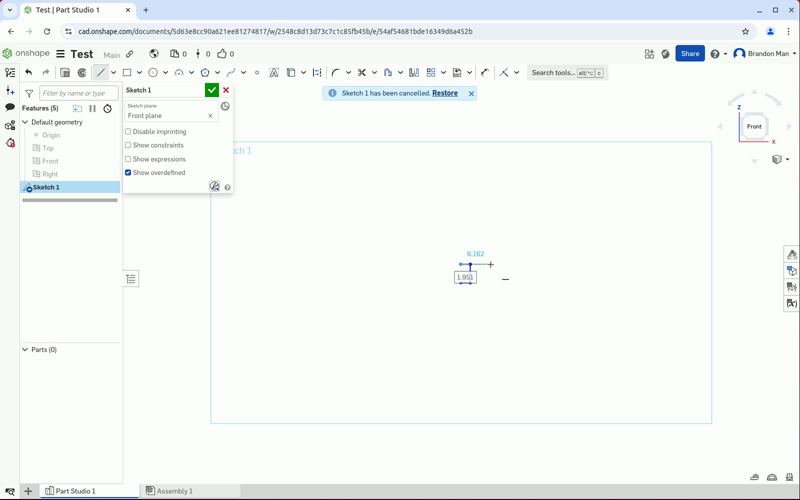
key_down(shift)
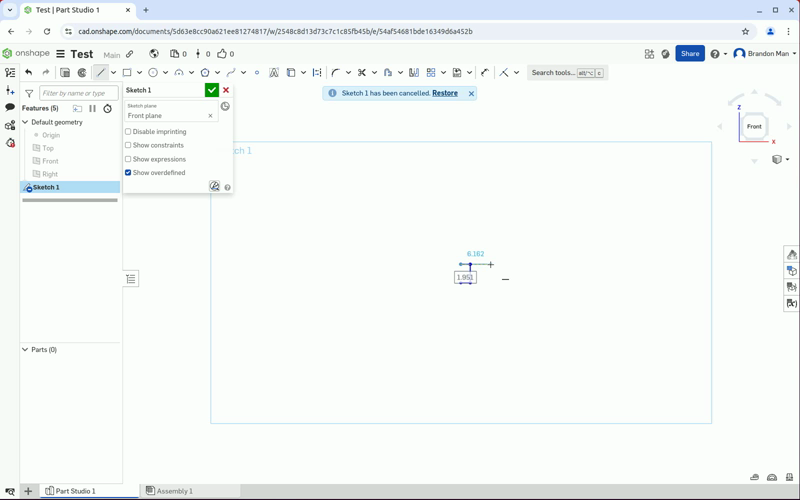
mouse_move(460, 282)
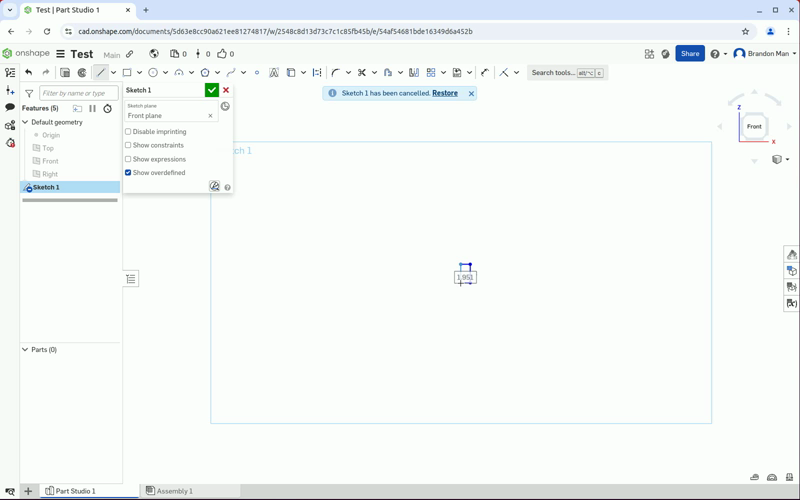
key_up(shift)
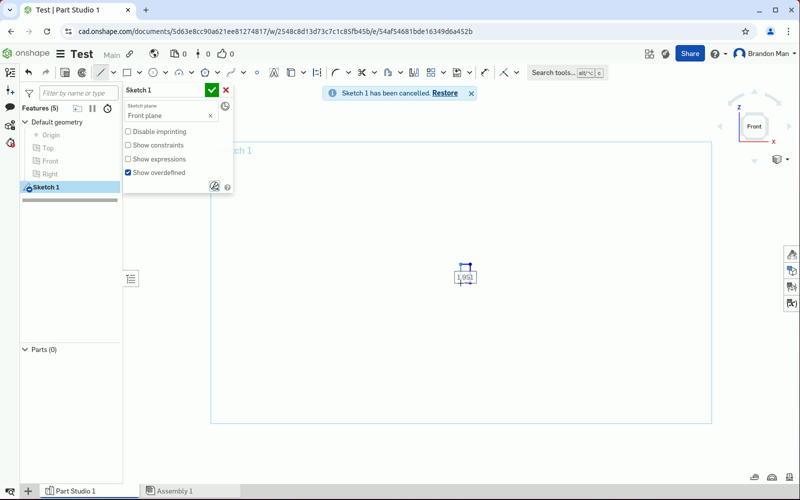
click(460, 282)
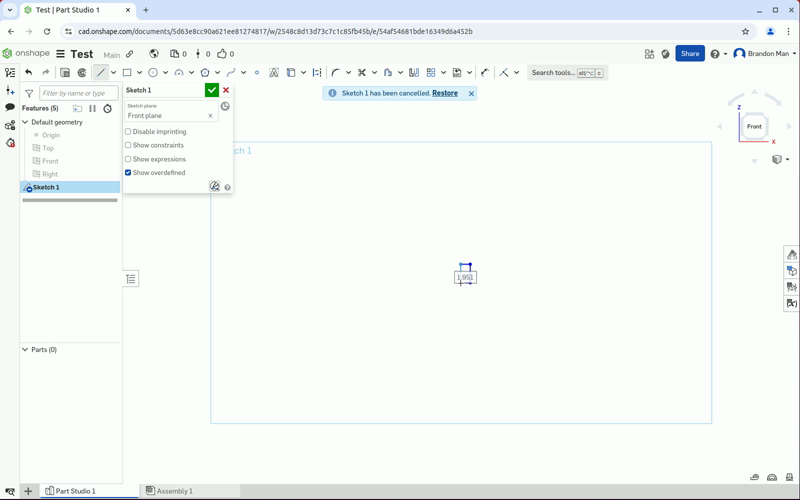
key(esc)
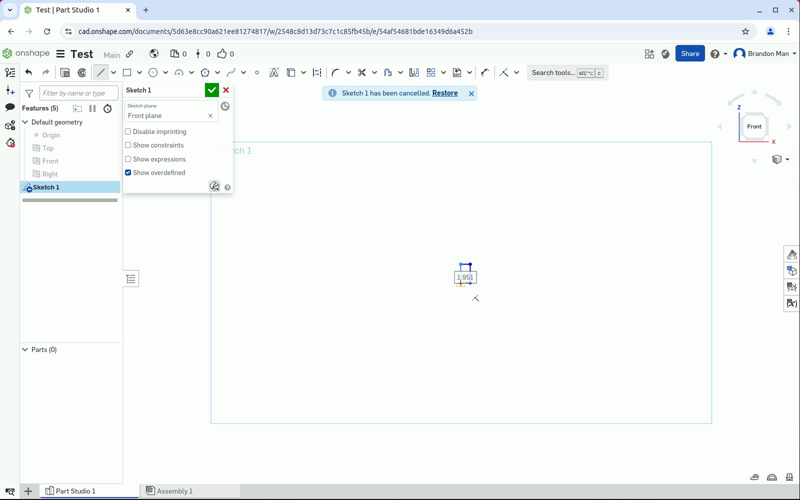
mouse_move(466, 274)
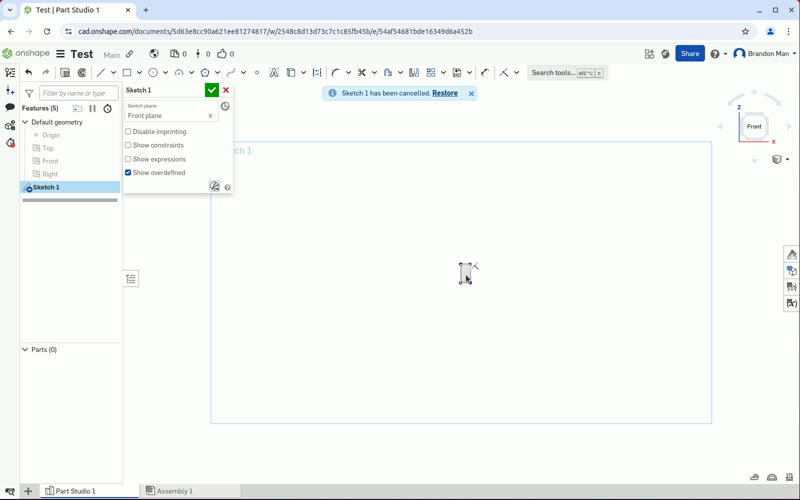
scroll(6)
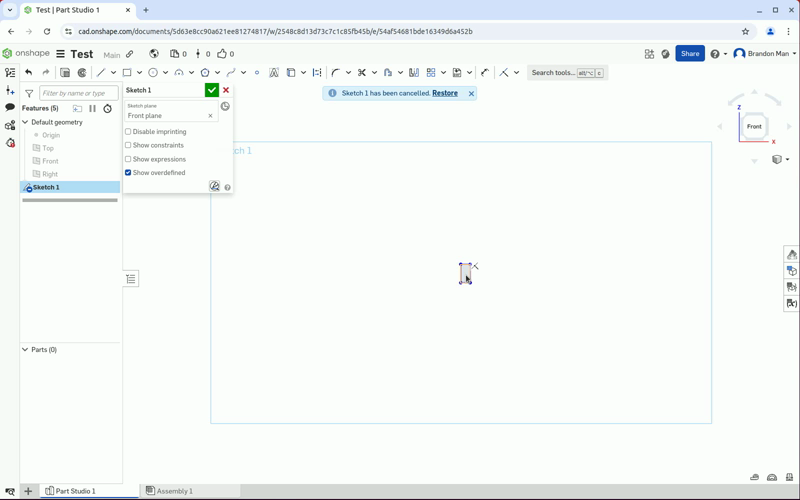
scroll(6)
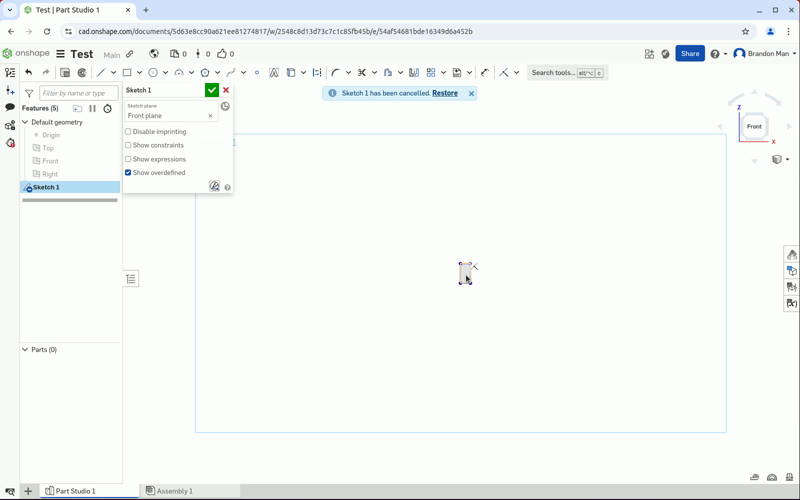
scroll(6)
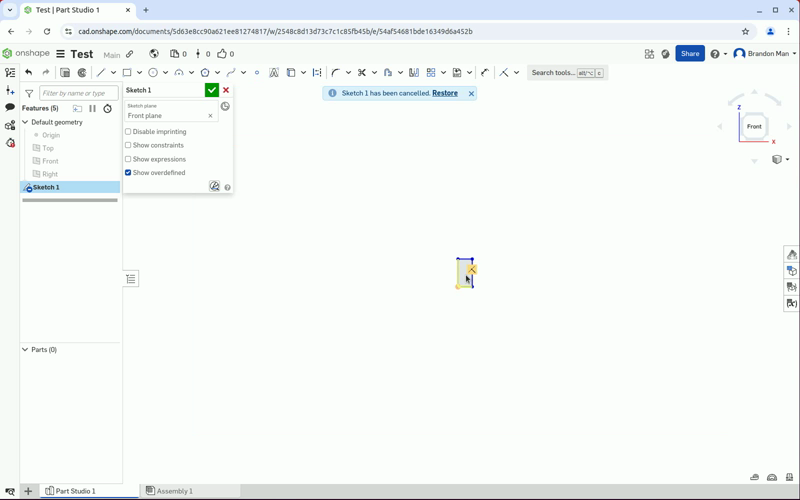
scroll(6)
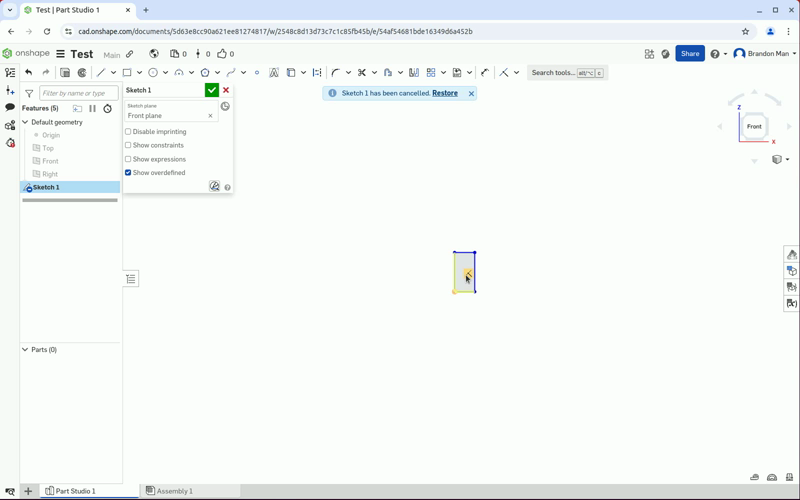
scroll(6)
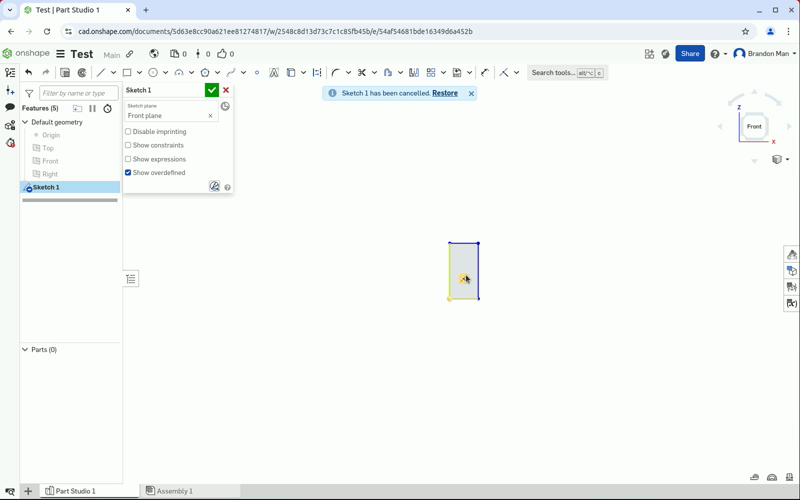
scroll(6)
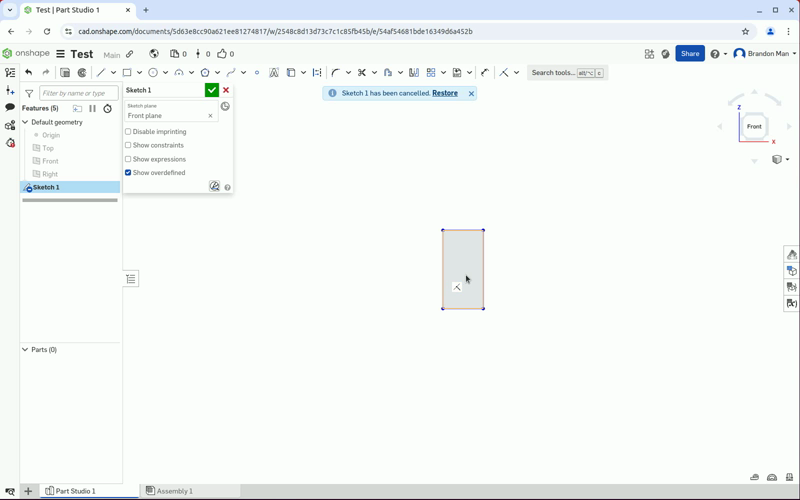
scroll(6)
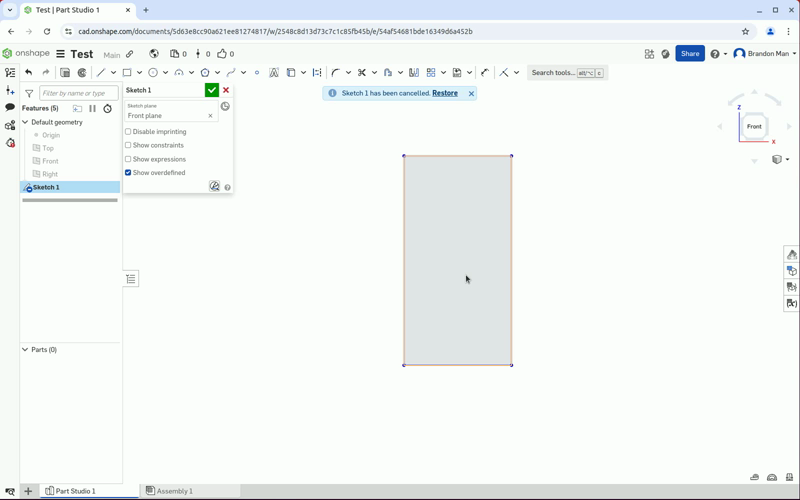
click(466, 274)
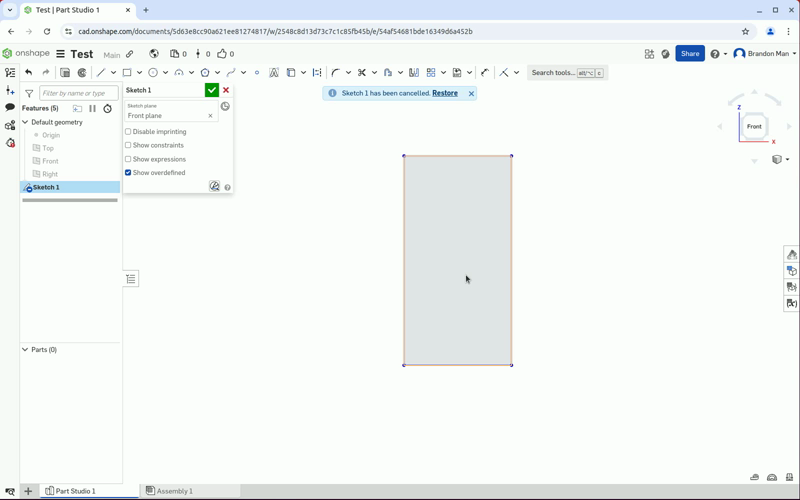
scroll(-6)
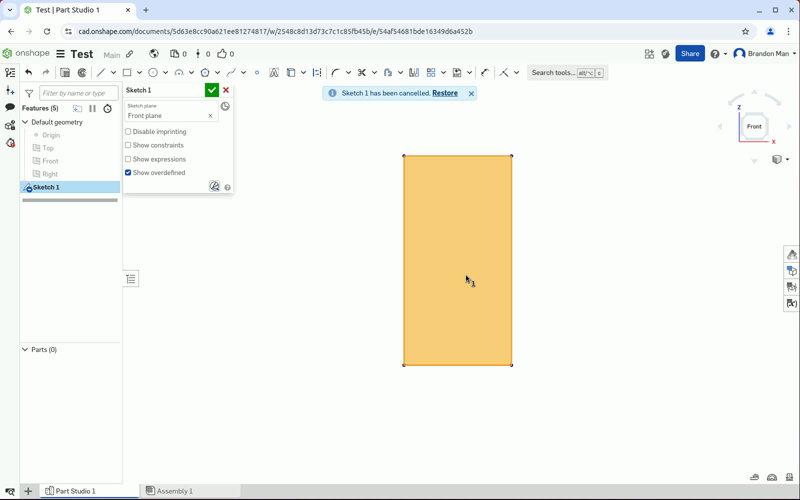
scroll(-6)
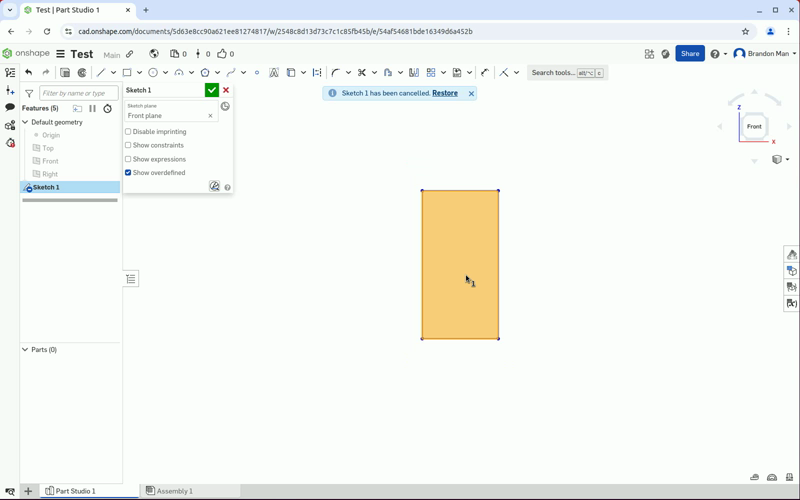
scroll(-6)
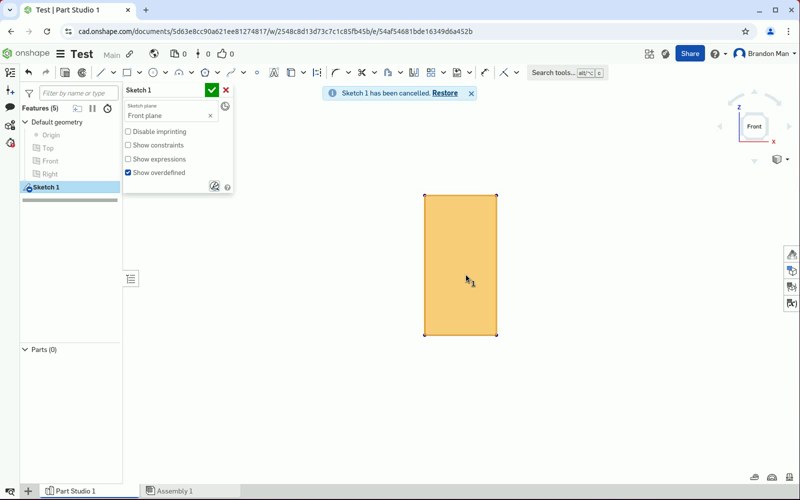
scroll(-6)
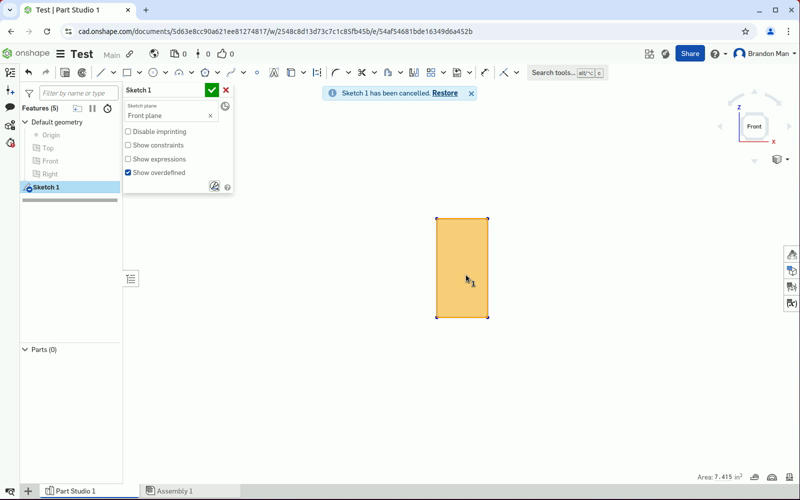
scroll(-6)
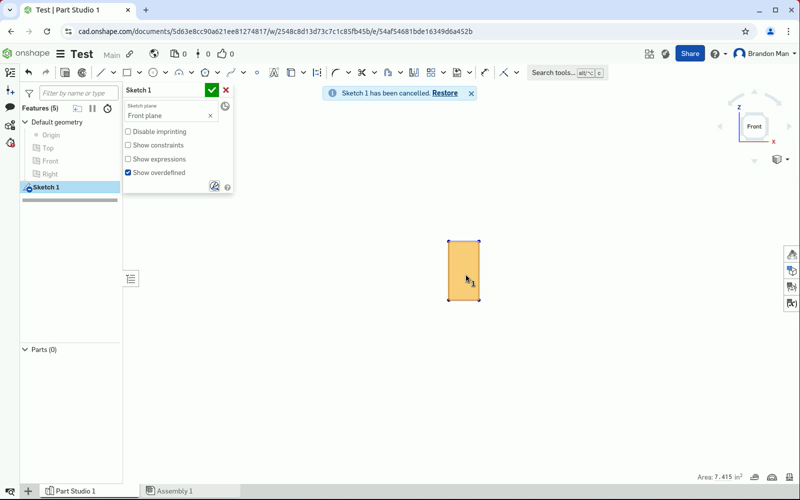
scroll(-6)
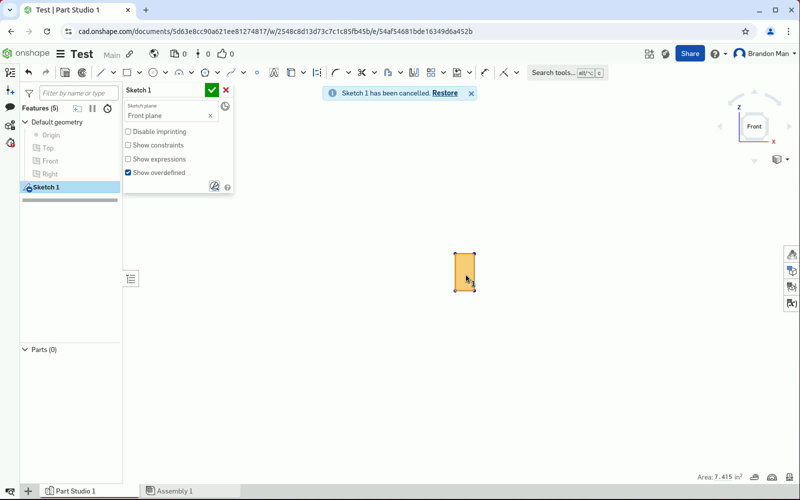
scroll(-6)
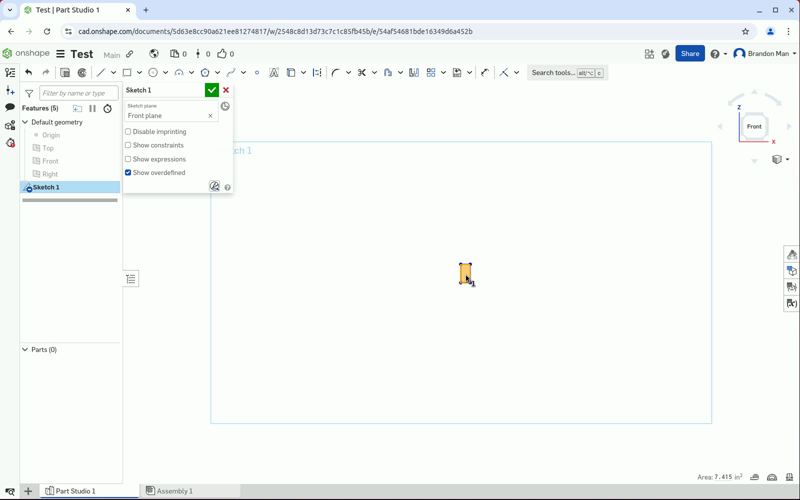
mouse_move(73, 352)
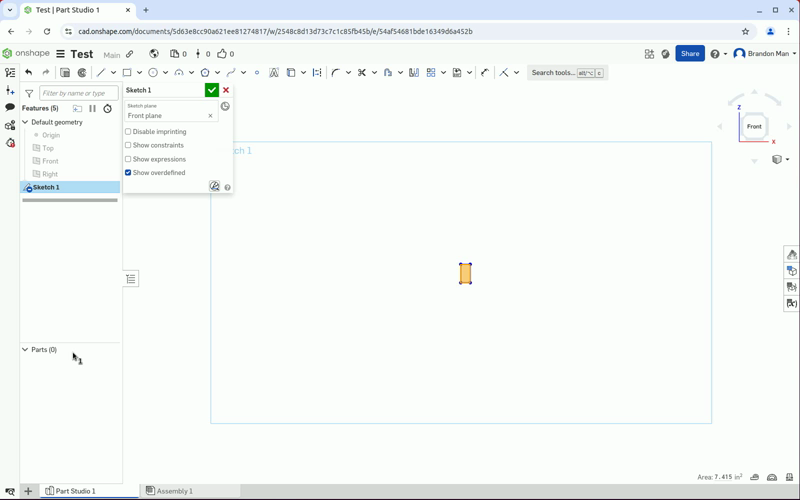
key(shift+y)
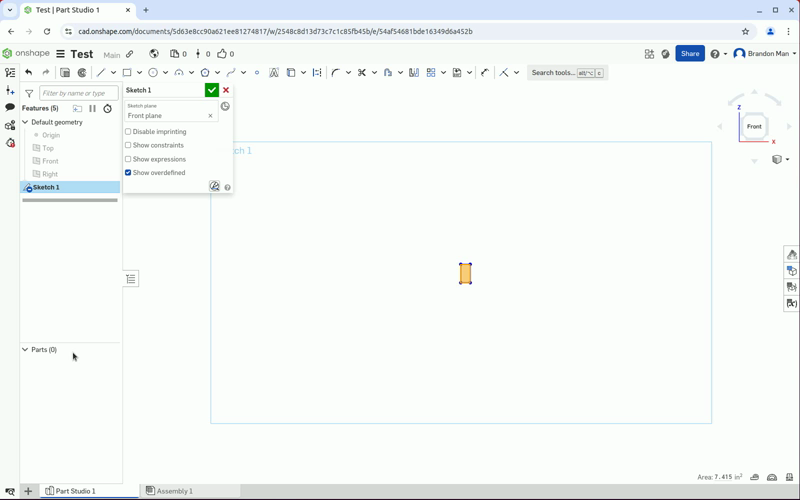
key(shift+e)
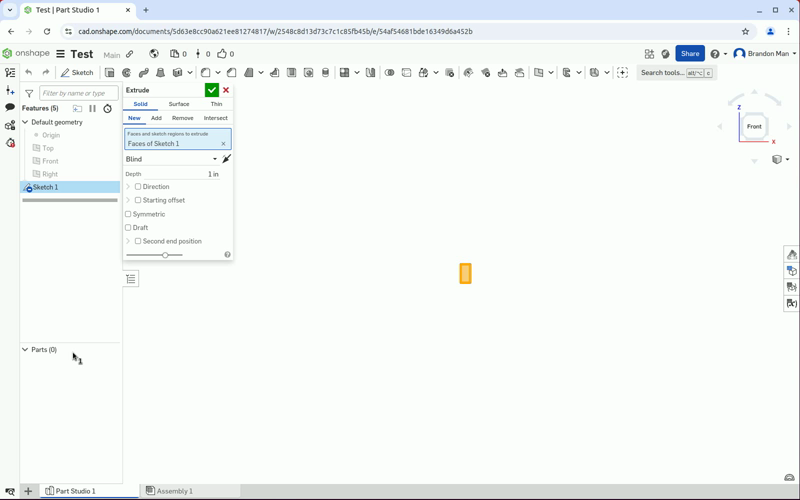
mouse_move(143, 106)
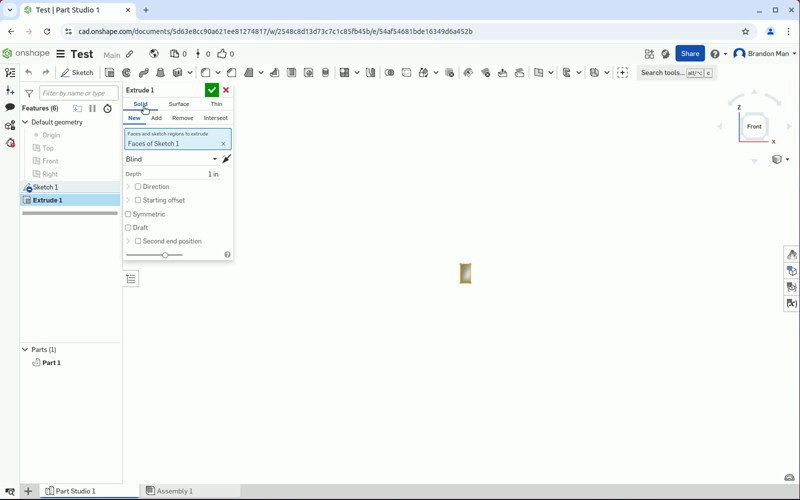
click(143, 106)
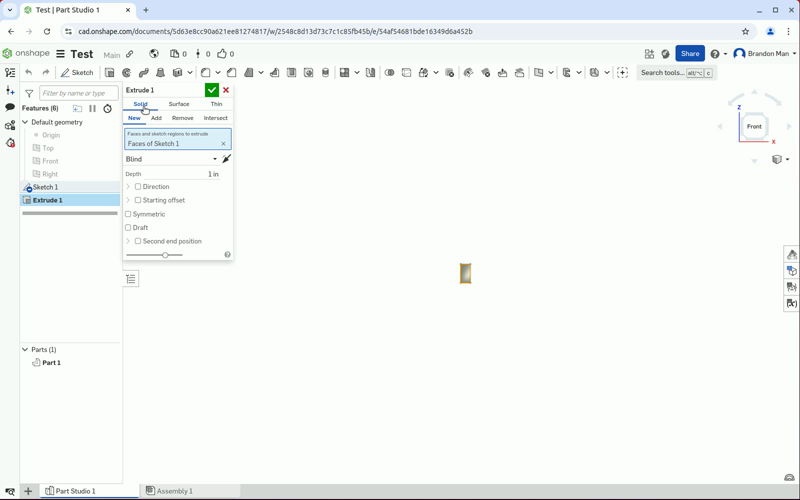
mouse_move(137, 120)
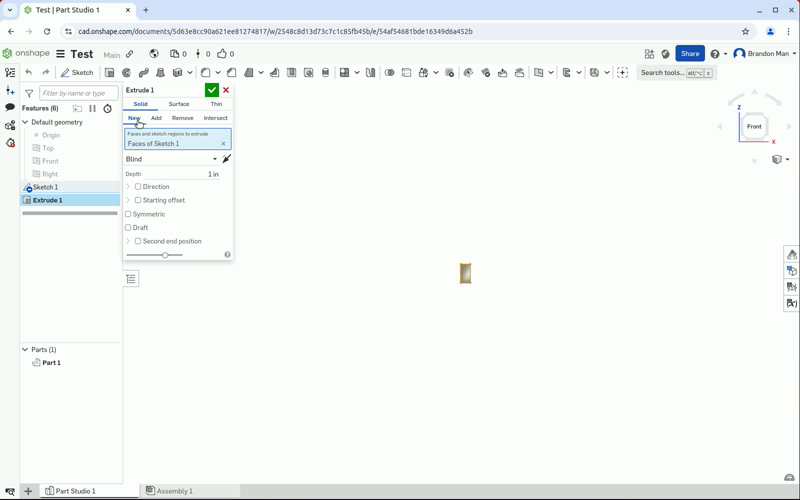
click(137, 120)
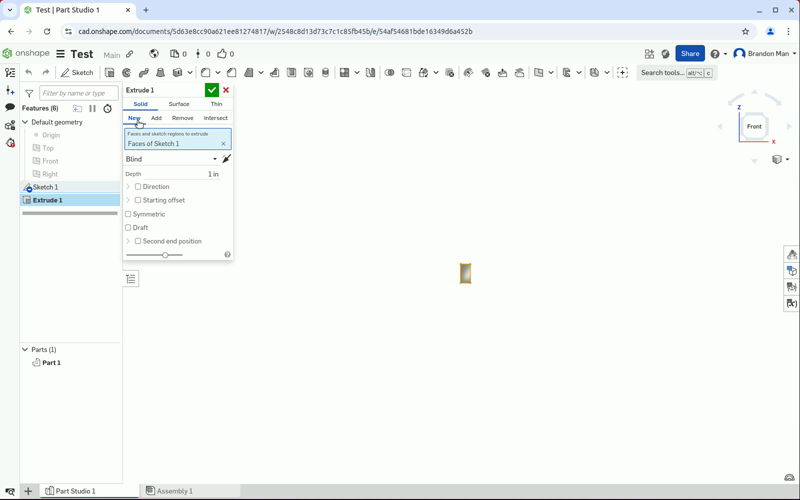
key(tab, 4)
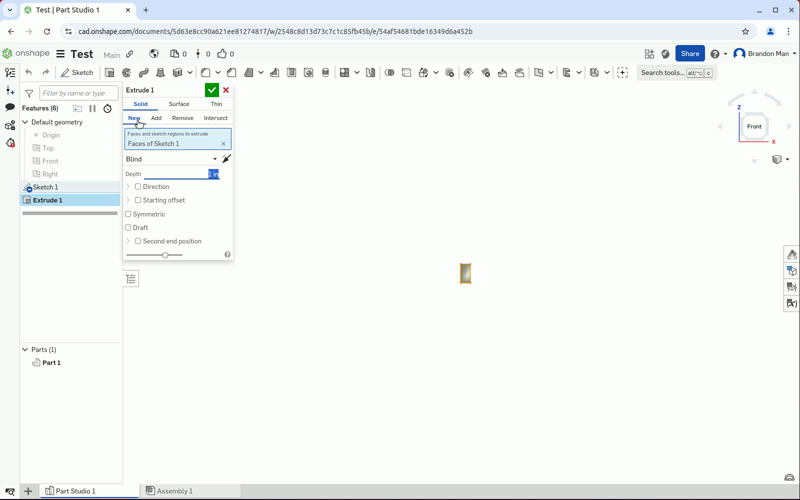
text(23.108)
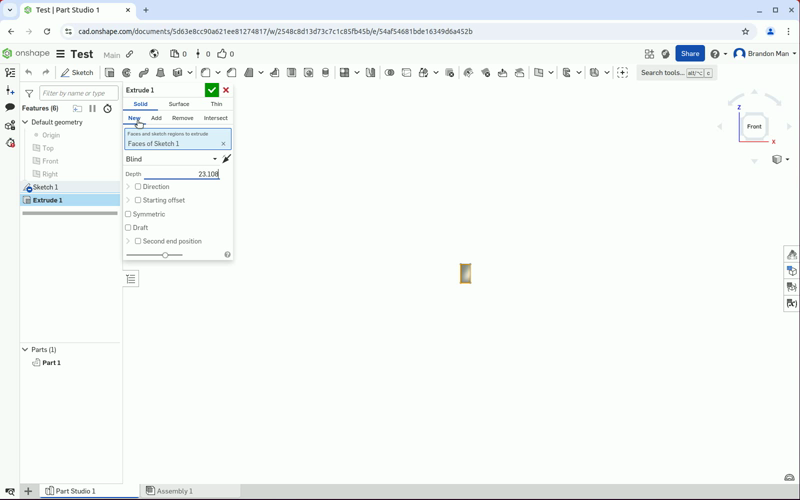
key(enter)
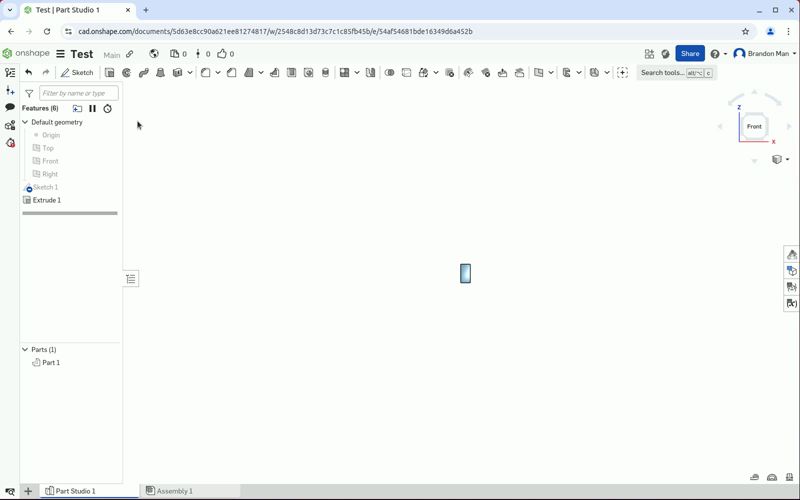
key(shift+h)
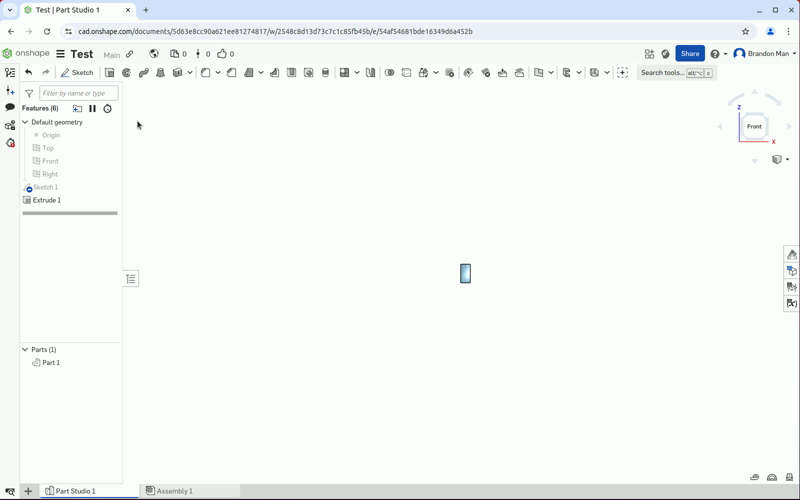
key(shift+h)
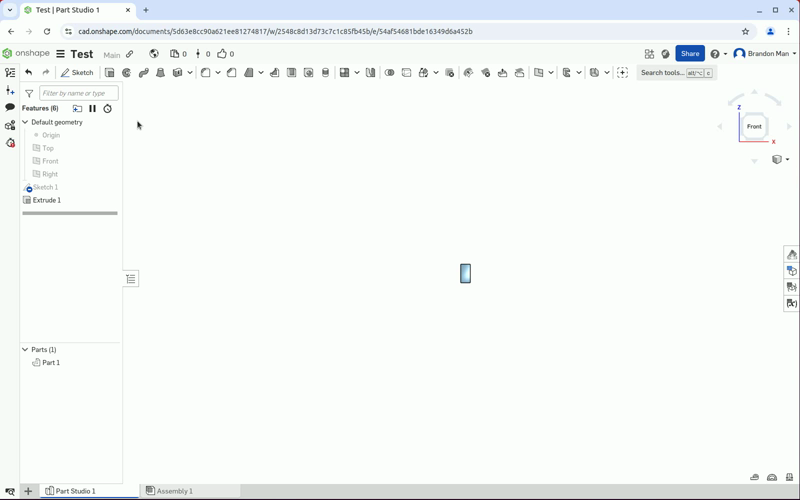
mouse_move(73, 189)
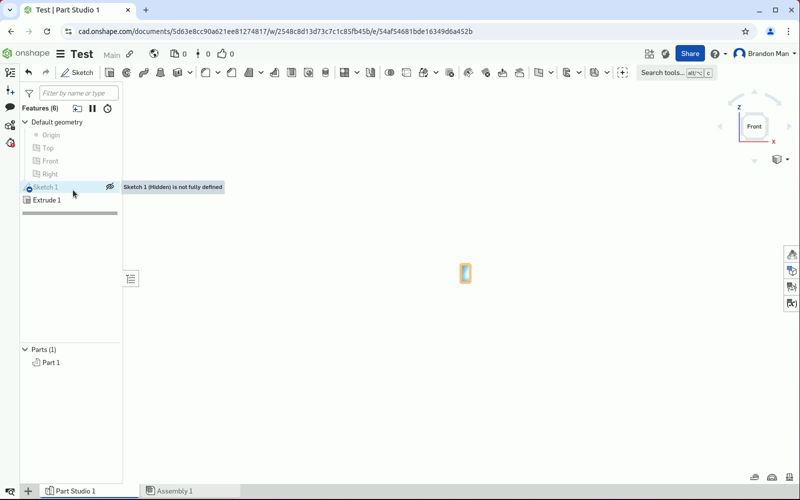
click(73, 189)
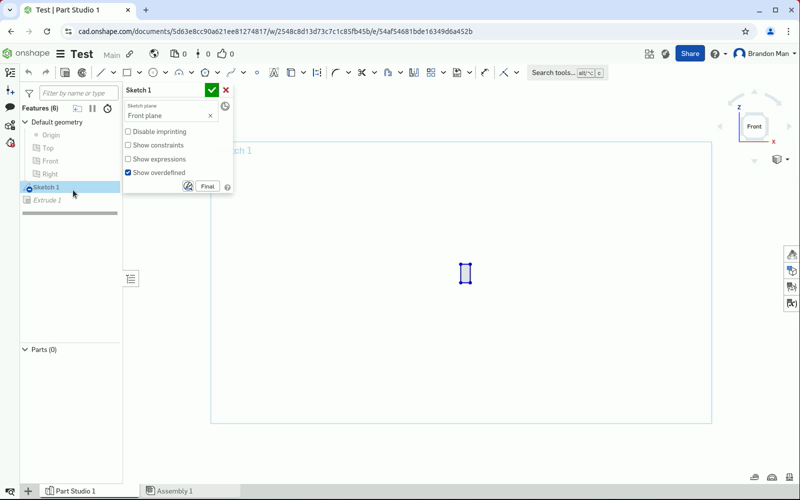
mouse_move(229, 92)
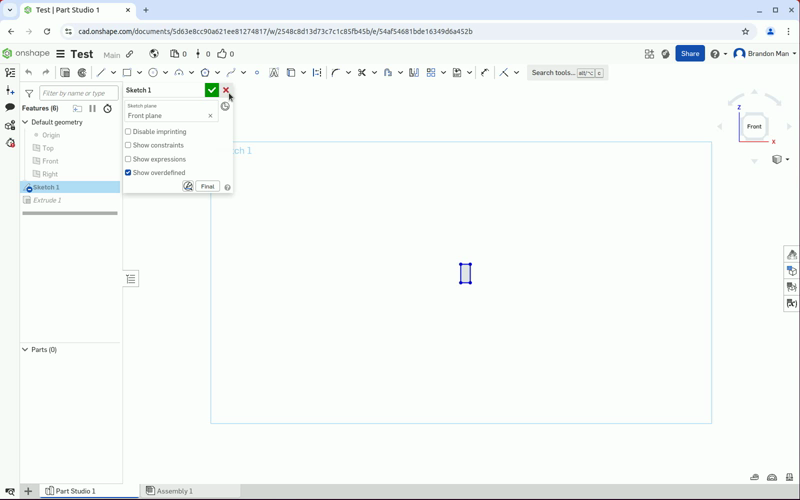
click(229, 92)
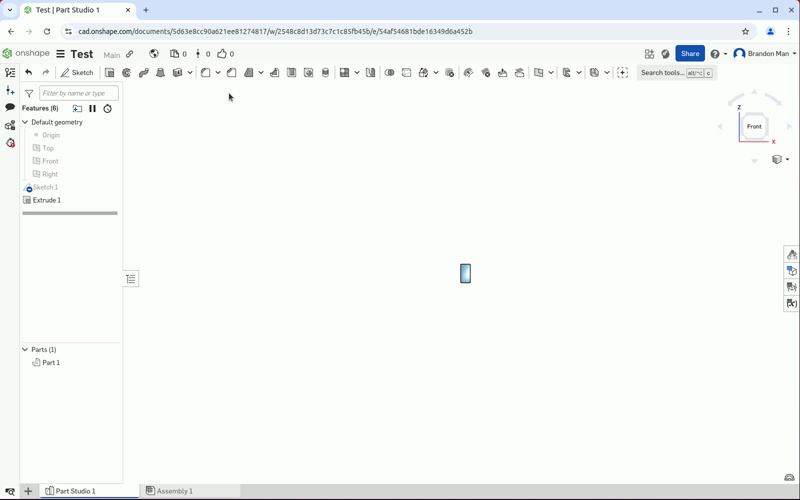
mouse_move(73, 352)
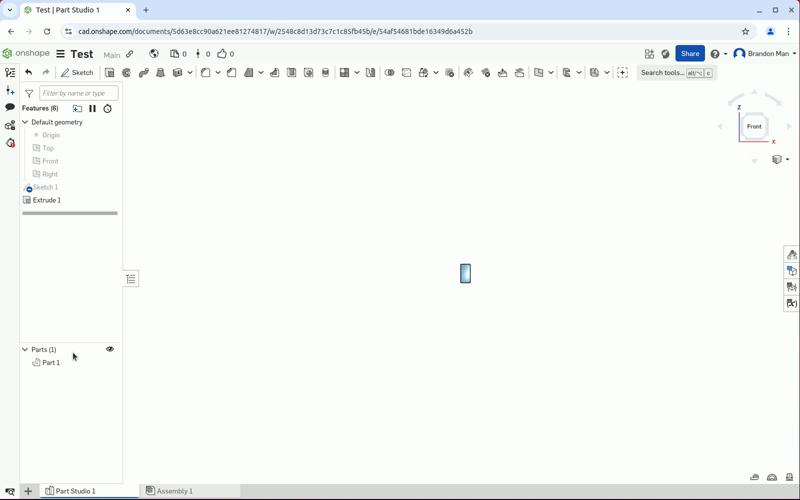
key(y)
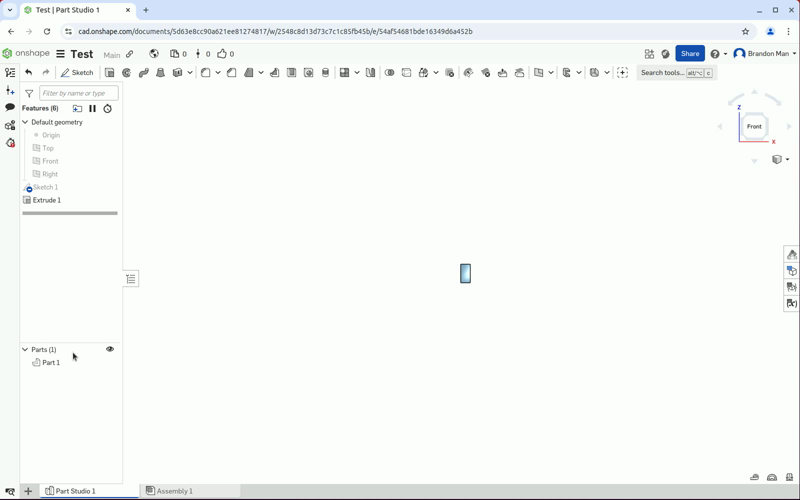
key(shift+p)
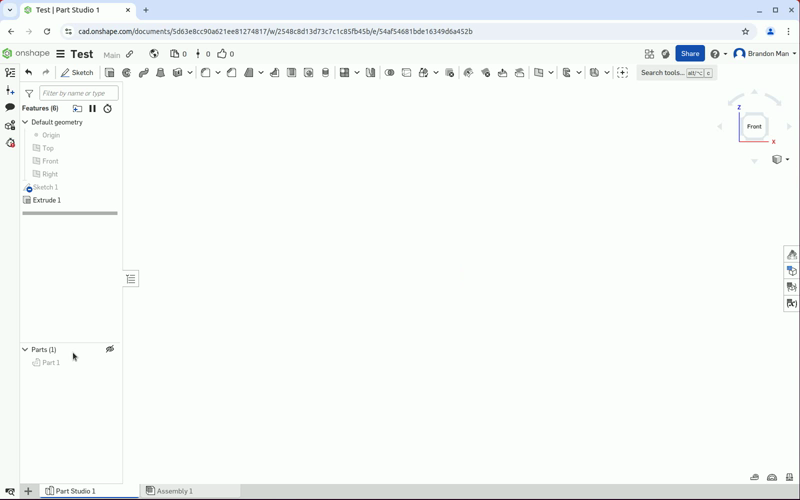
key(space)
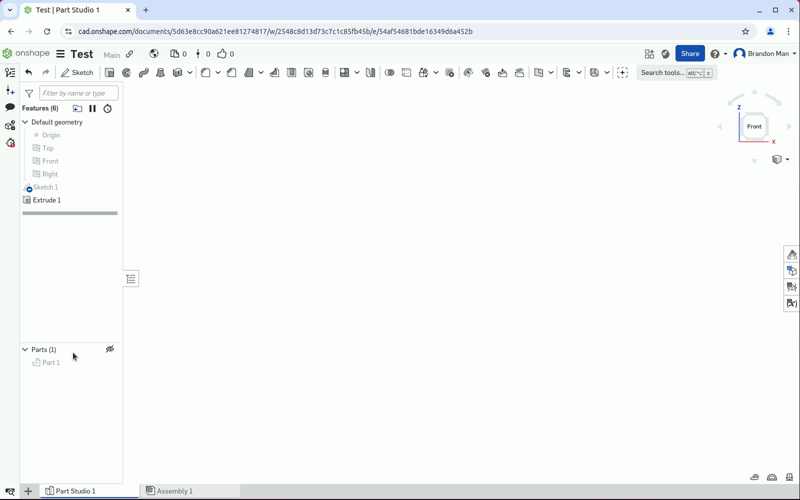
key_down(shift)
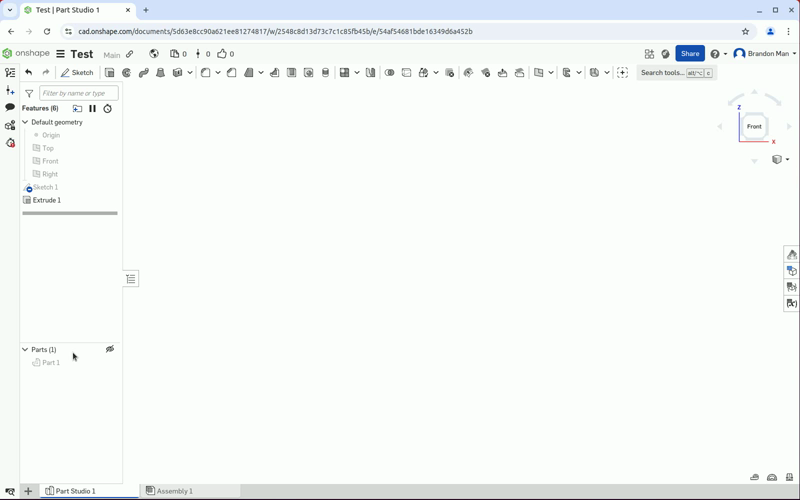
key(left)
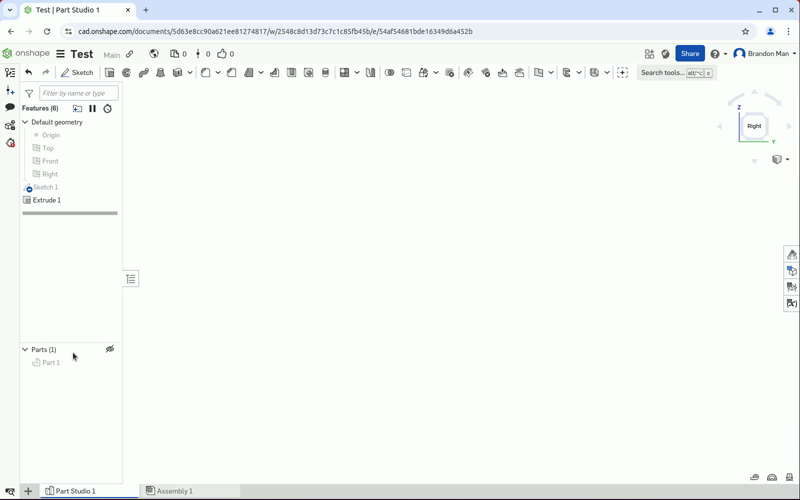
key_up(shift)
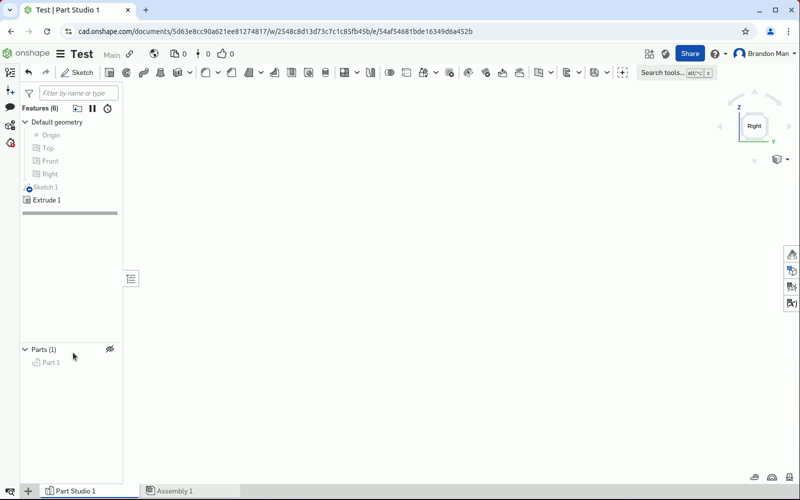
mouse_move(73, 352)
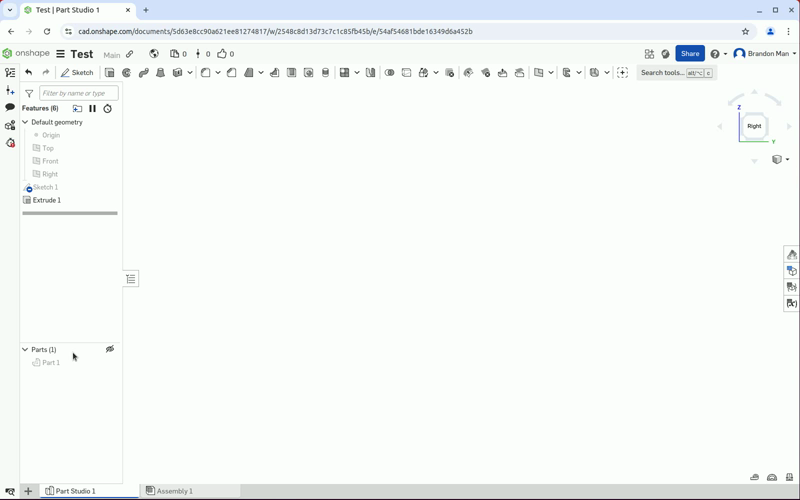
key(shift+y)
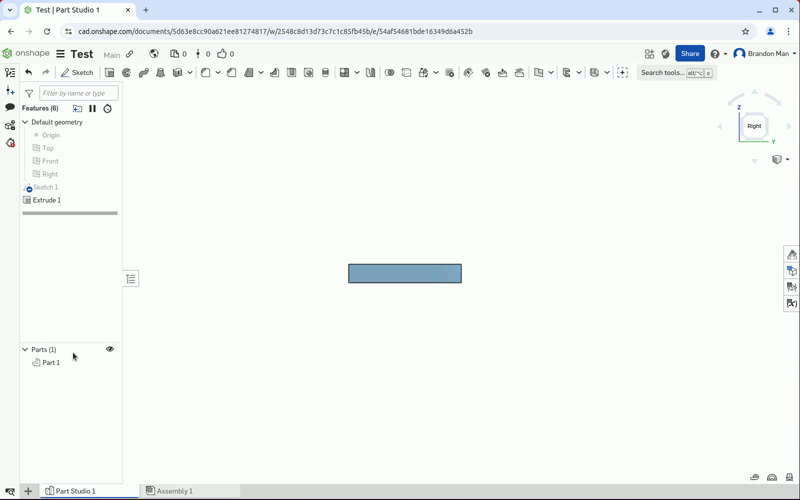
mouse_move(541, 75)
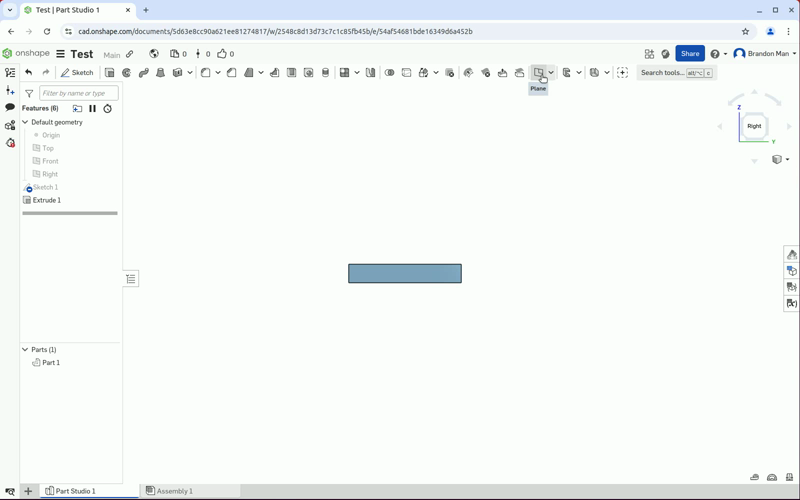
click(541, 75)
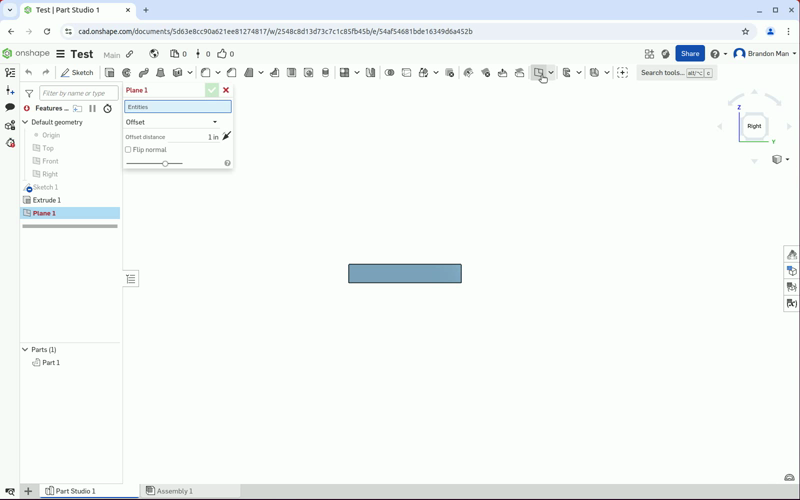
mouse_move(73, 176)
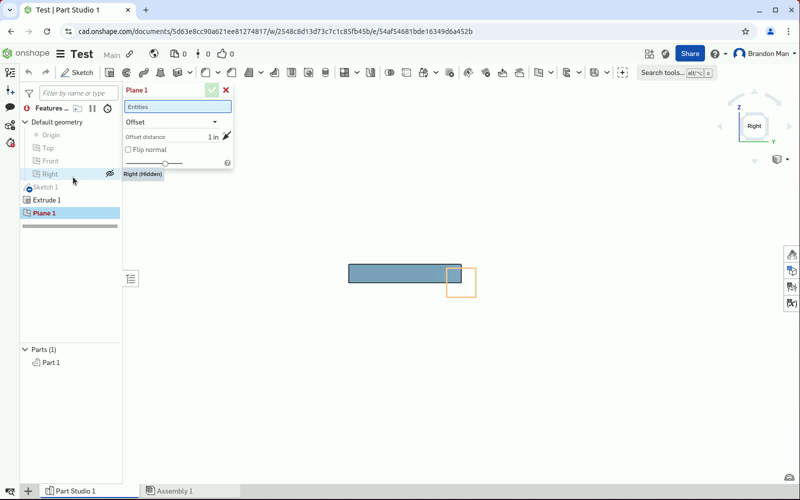
click(73, 176)
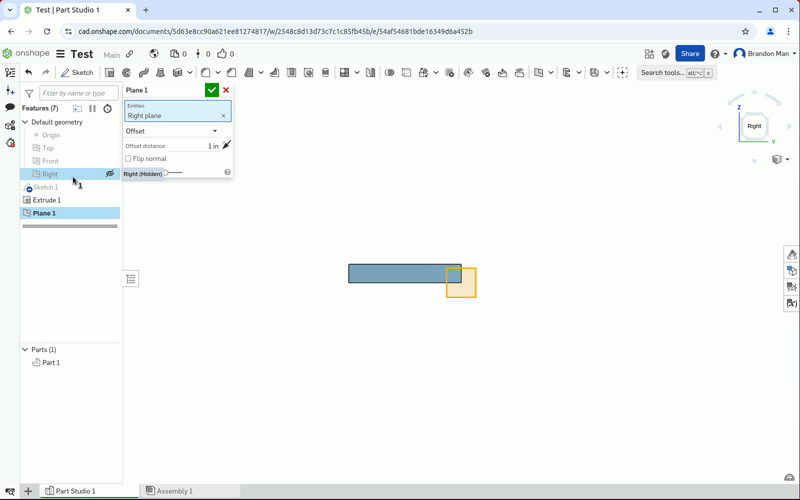
key(tab, 2)
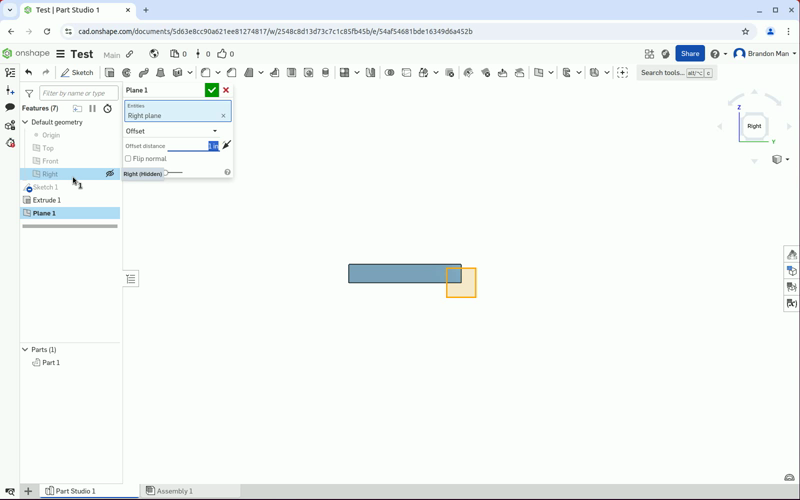
text(1.695)
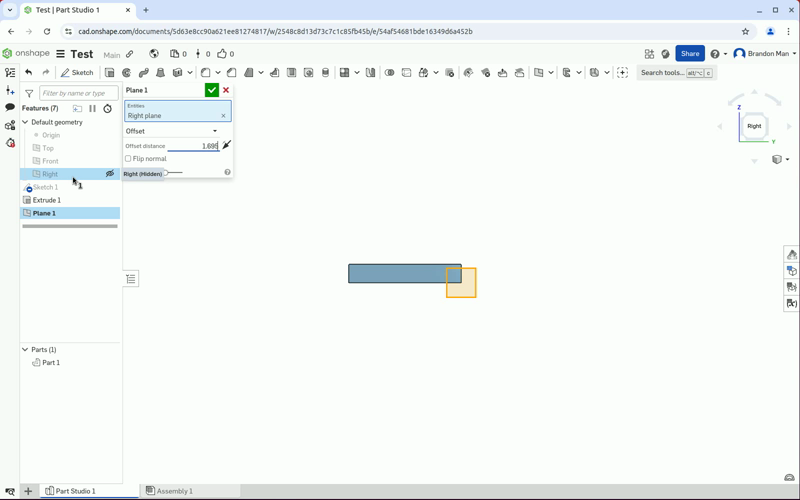
key(enter, 2)
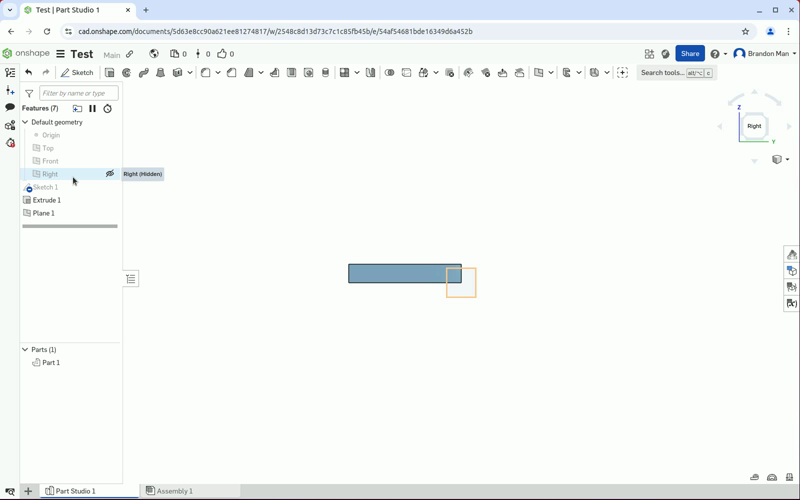
key(shift+s)
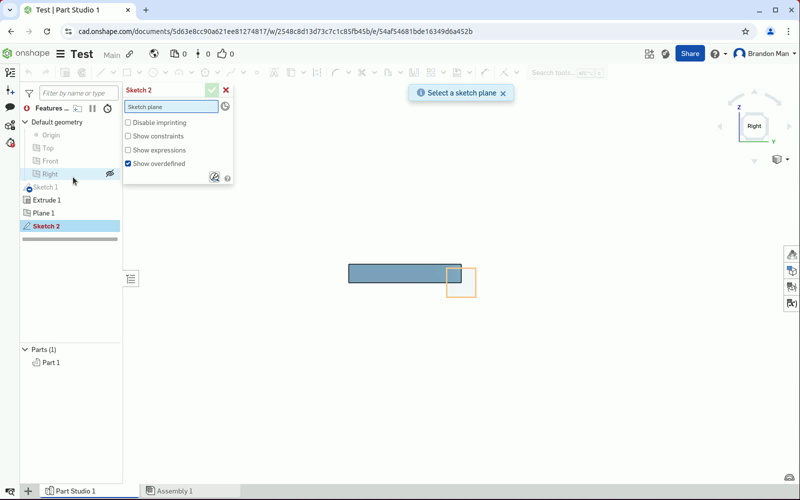
mouse_move(73, 215)
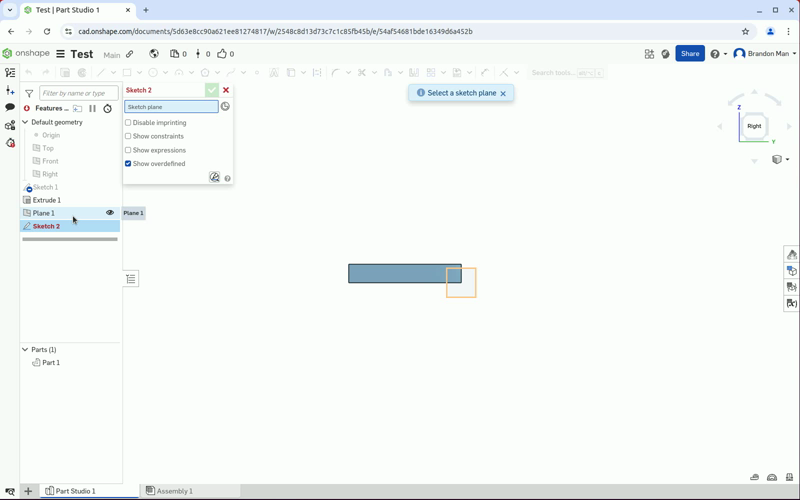
click(73, 215)
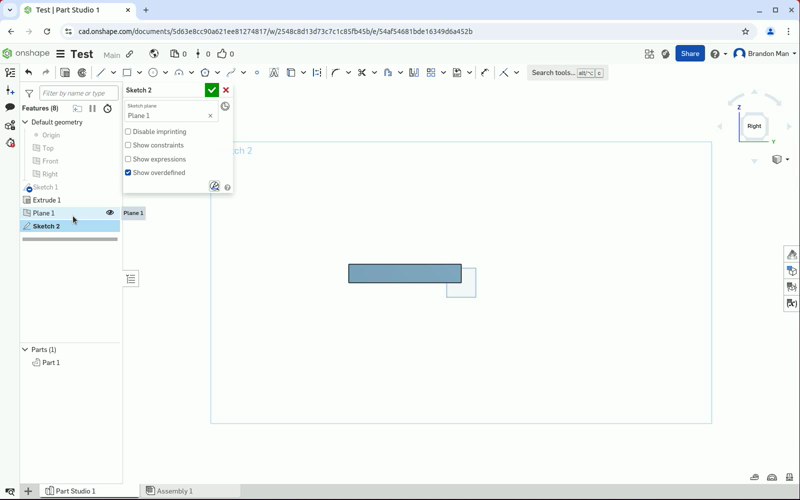
mouse_move(73, 352)
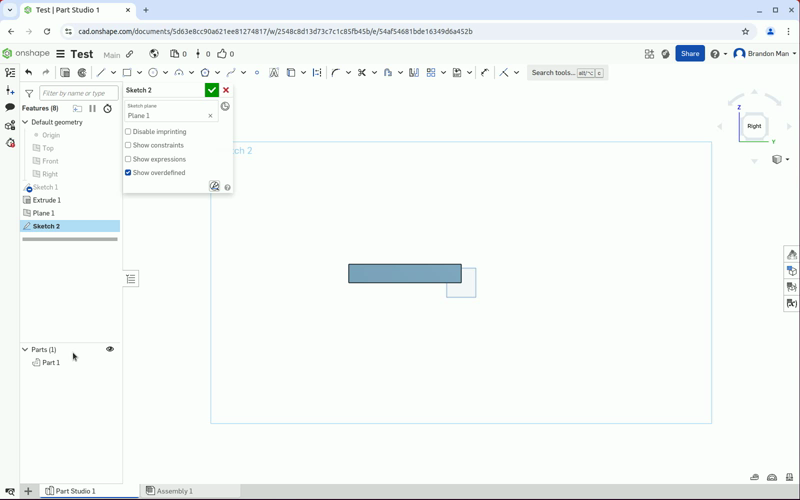
key(y)
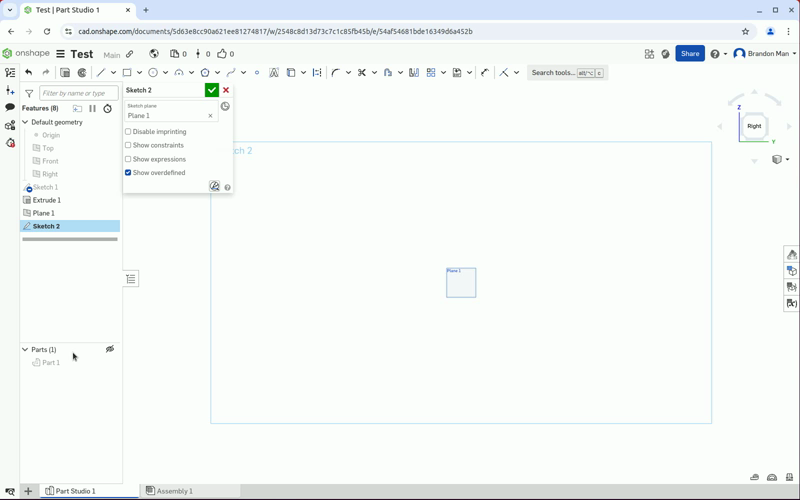
key(l)
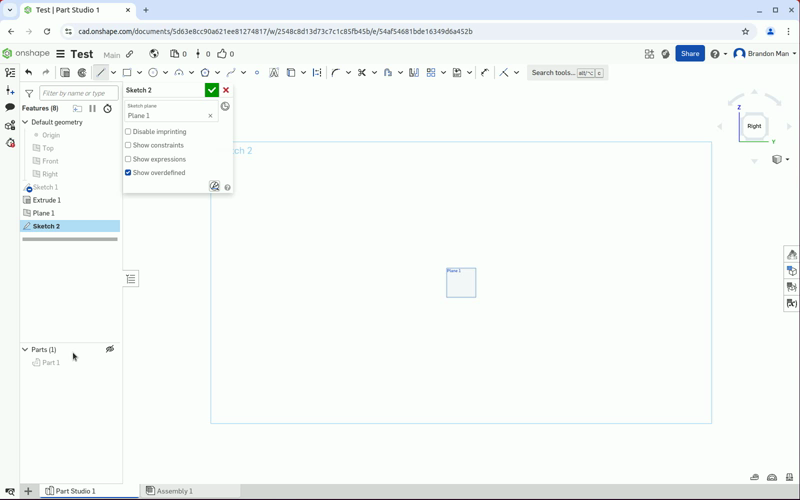
key_down(shift)
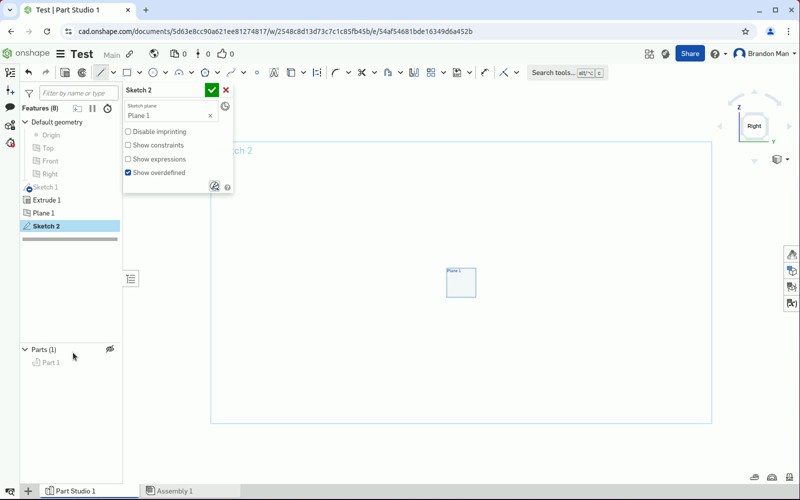
mouse_move(395, 282)
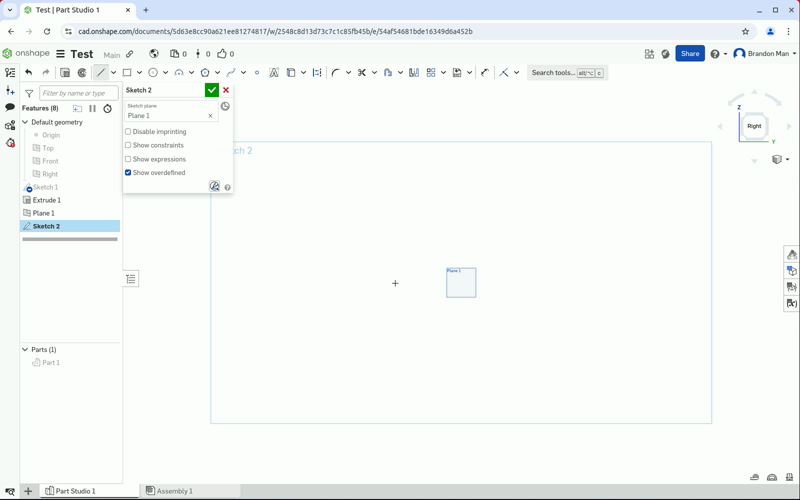
click(395, 282)
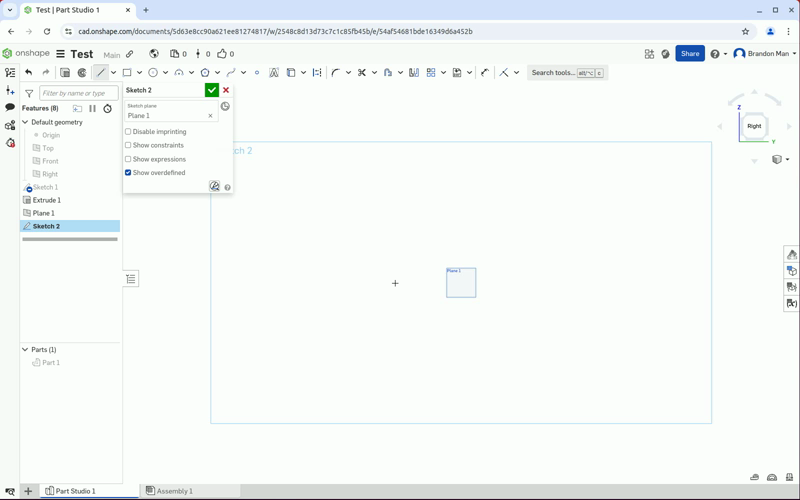
key_up(shift)
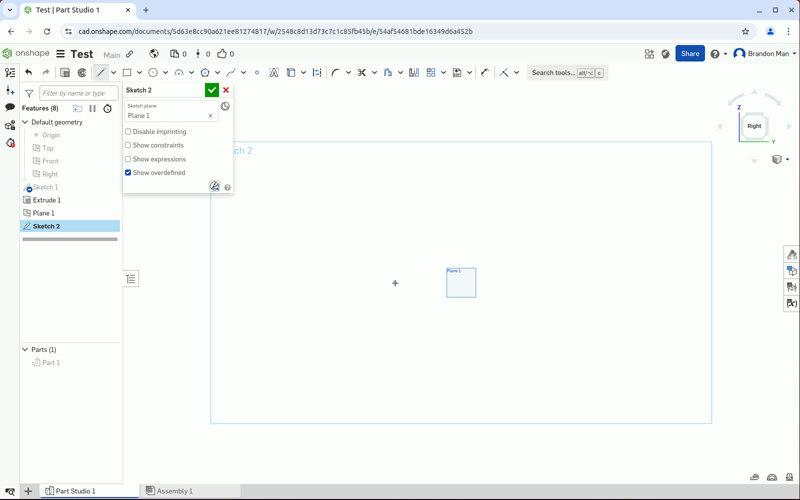
key_down(shift)
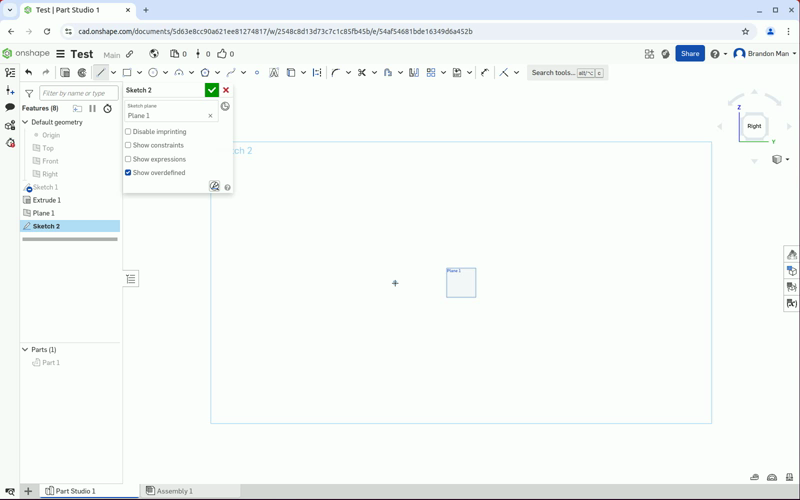
mouse_move(425, 282)
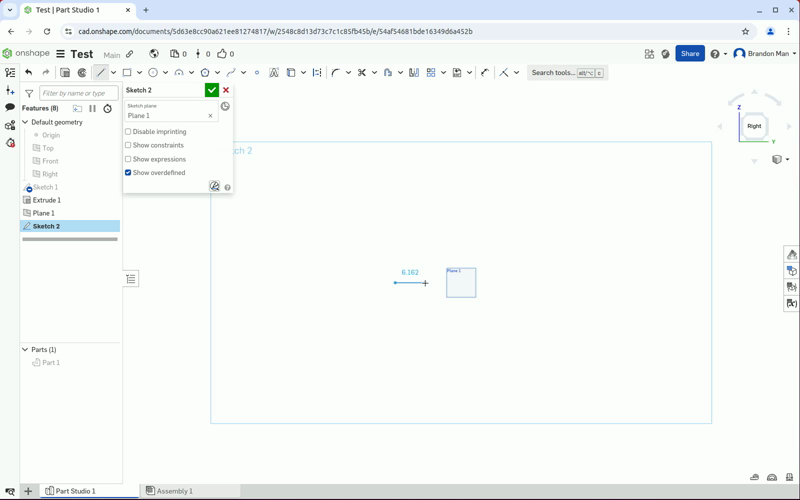
mouse_move(413, 282)
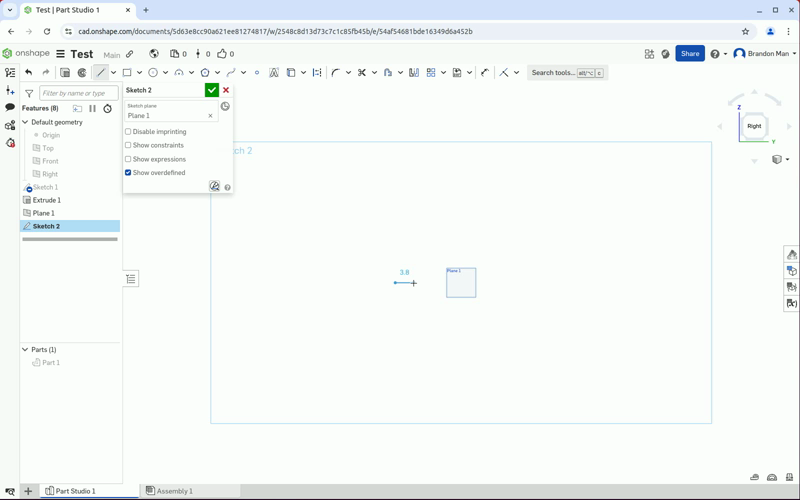
click(413, 282)
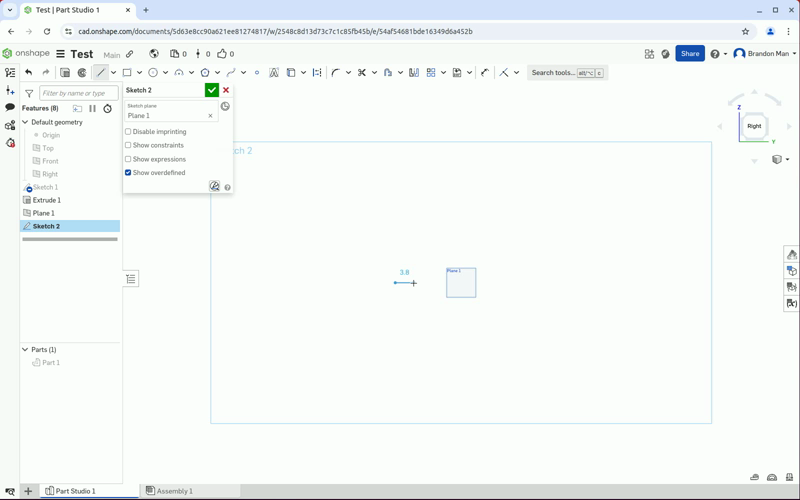
key_up(shift)
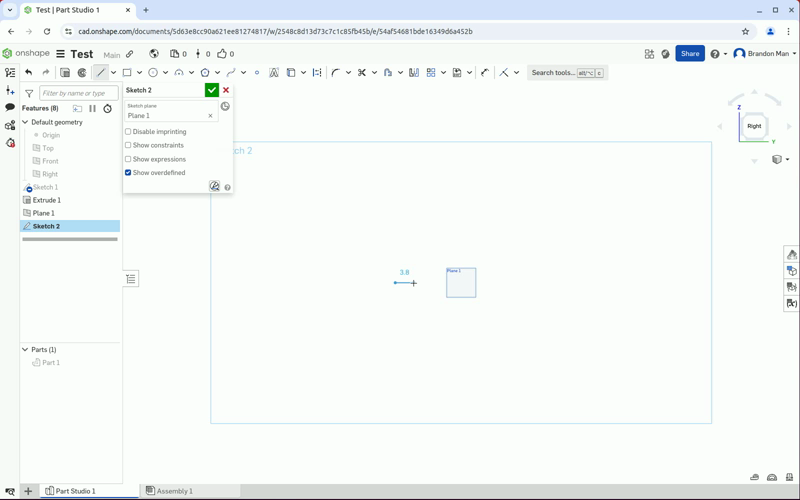
key_down(shift)
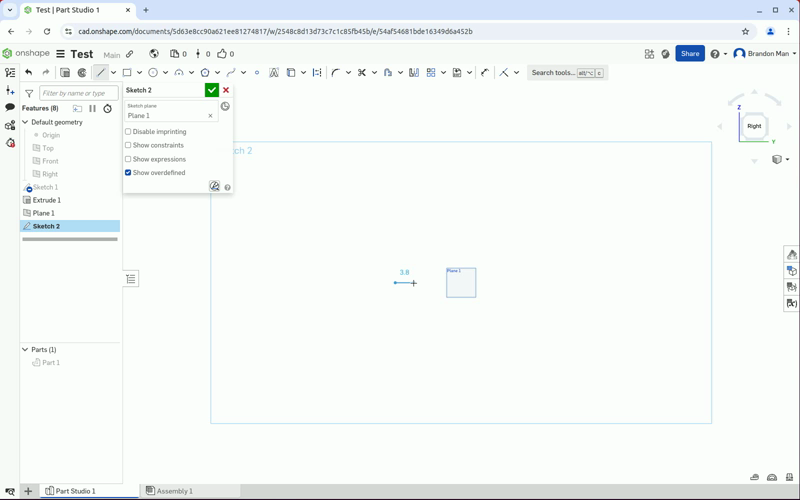
mouse_move(443, 282)
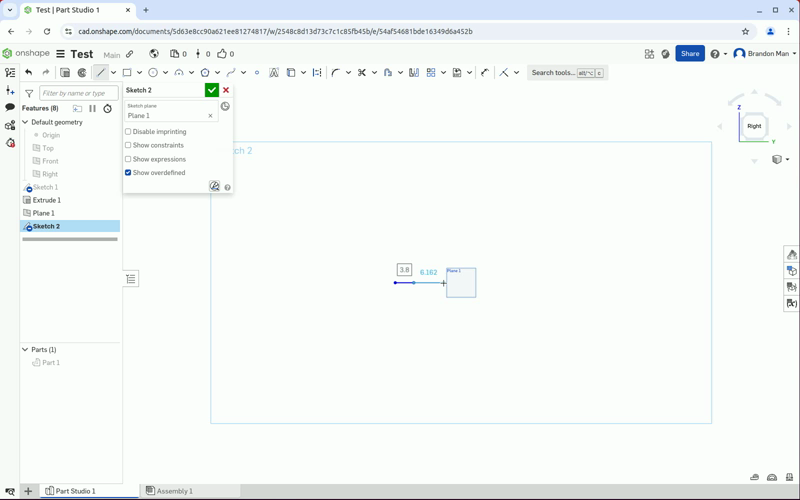
mouse_move(413, 264)
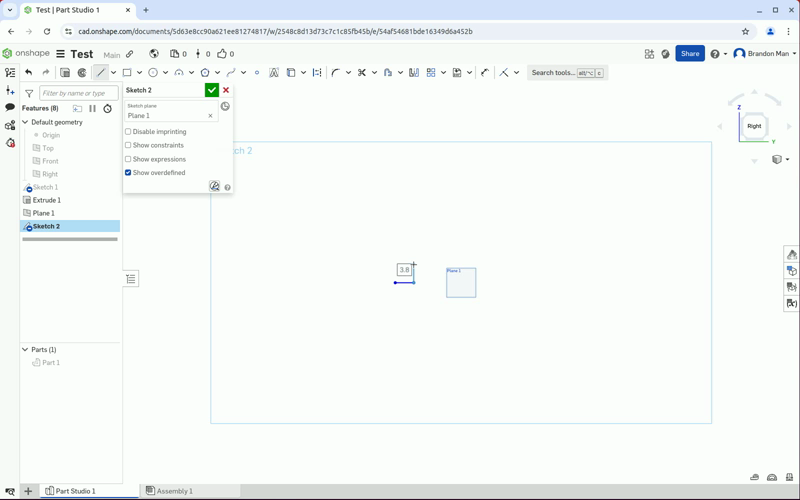
click(413, 264)
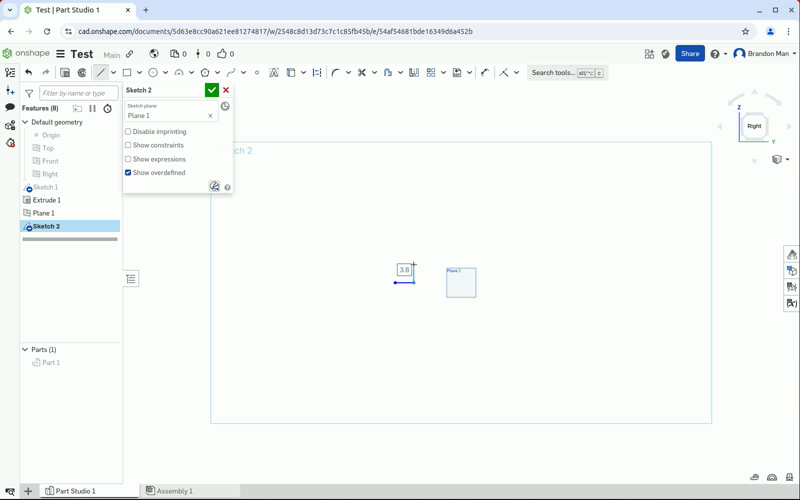
key_up(shift)
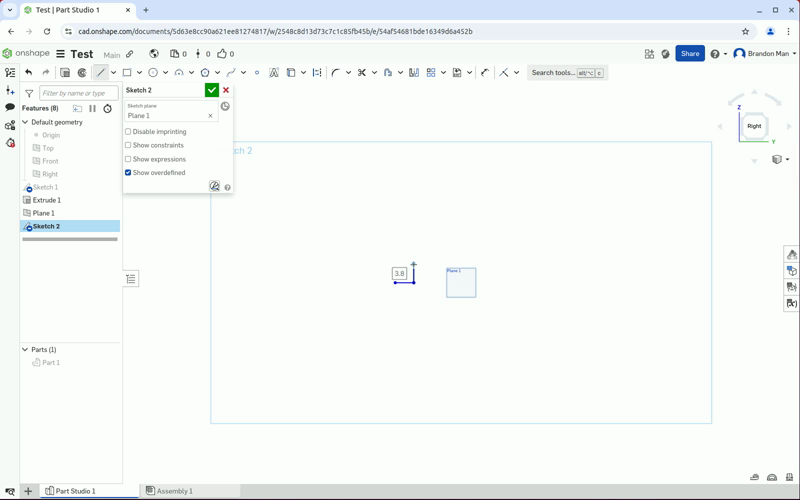
key_down(shift)
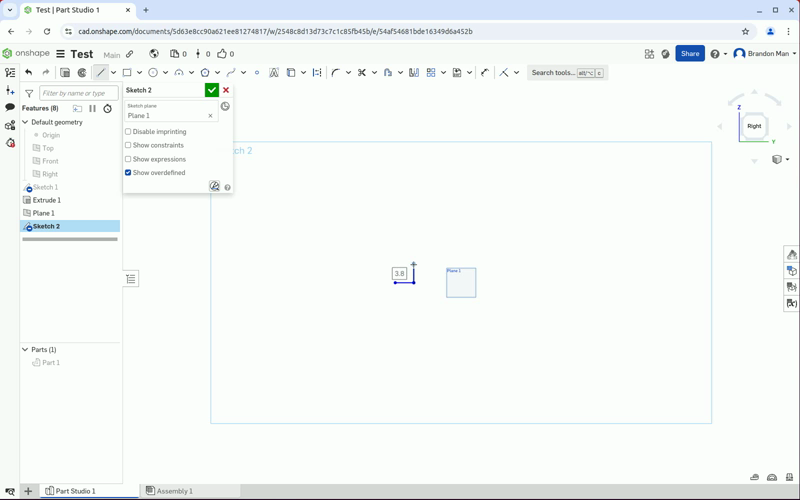
mouse_move(443, 264)
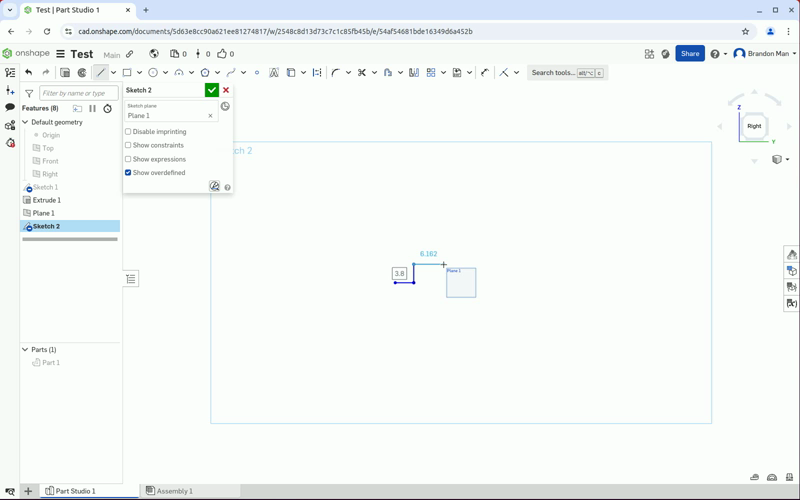
mouse_move(395, 264)
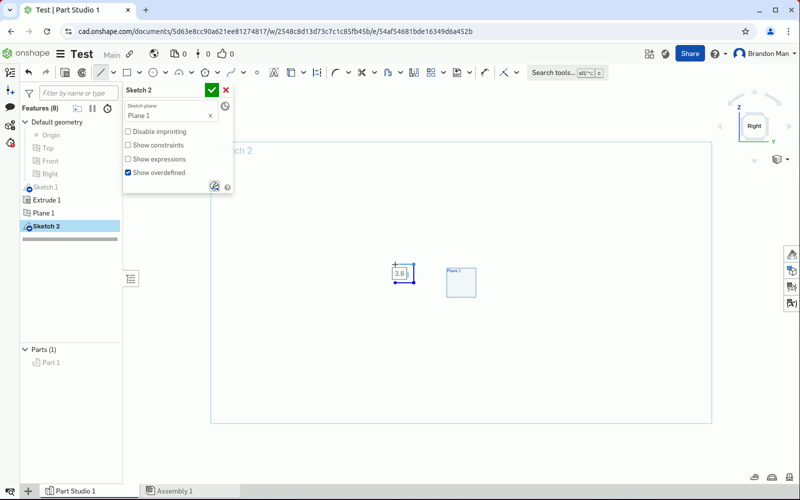
click(395, 264)
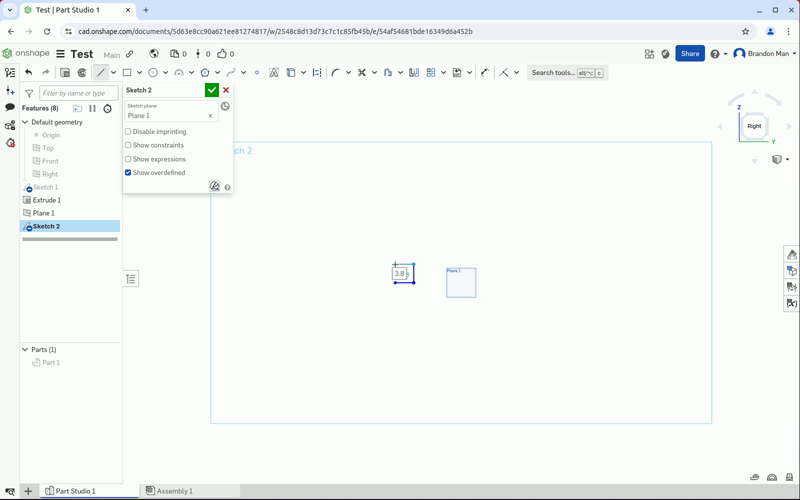
key_up(shift)
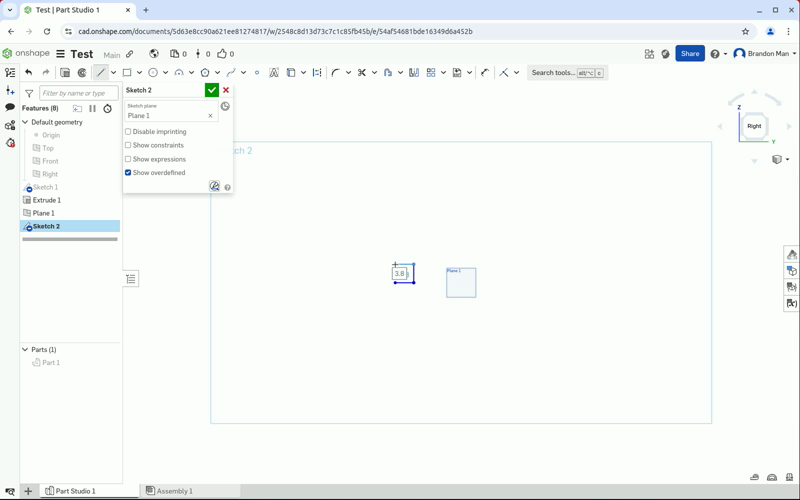
mouse_move(425, 264)
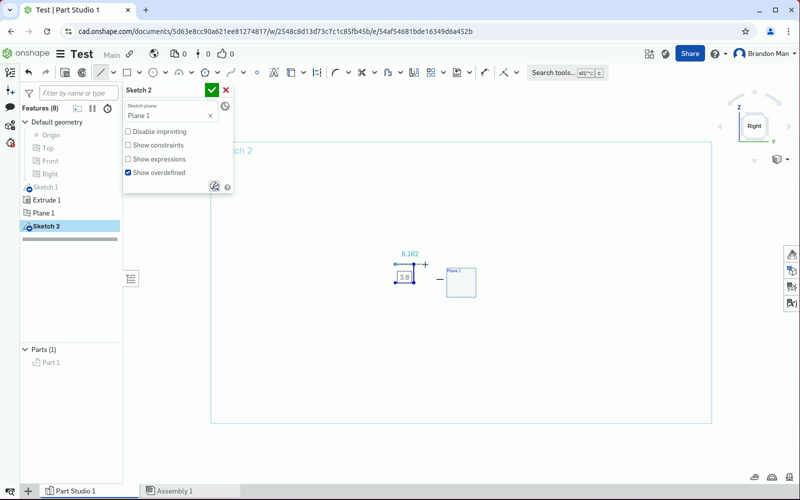
key_down(shift)
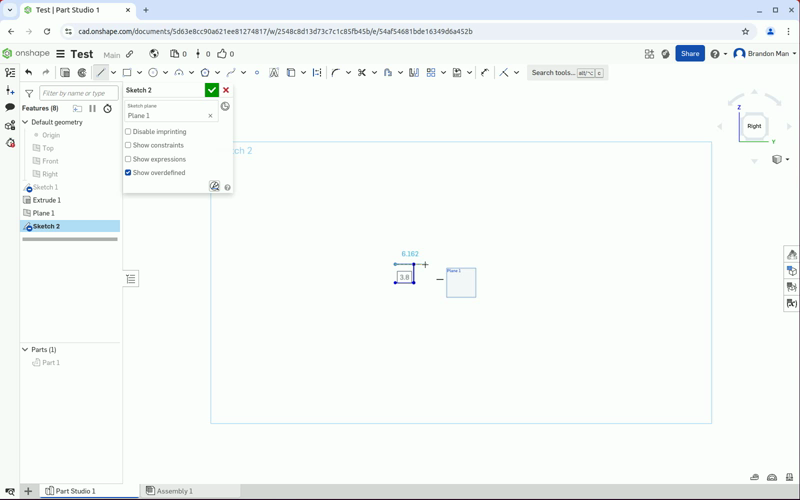
mouse_move(395, 282)
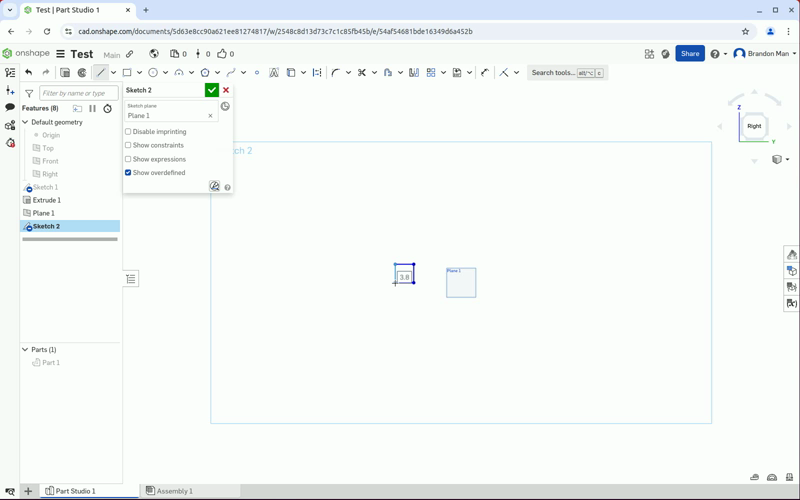
key_up(shift)
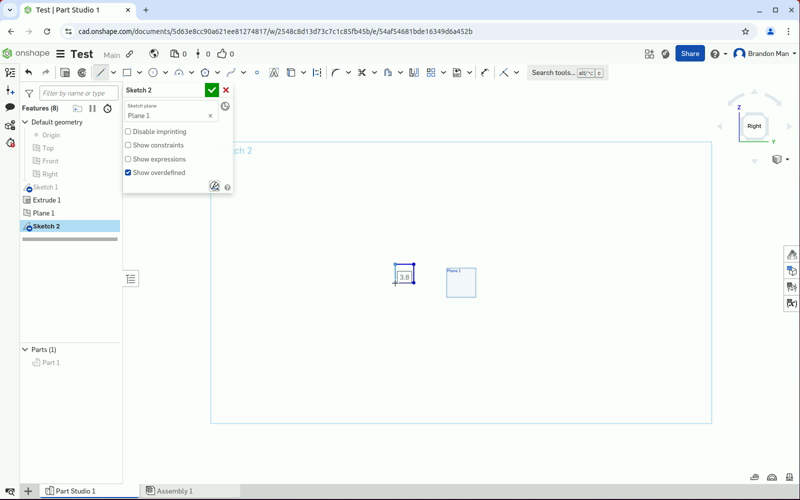
click(395, 282)
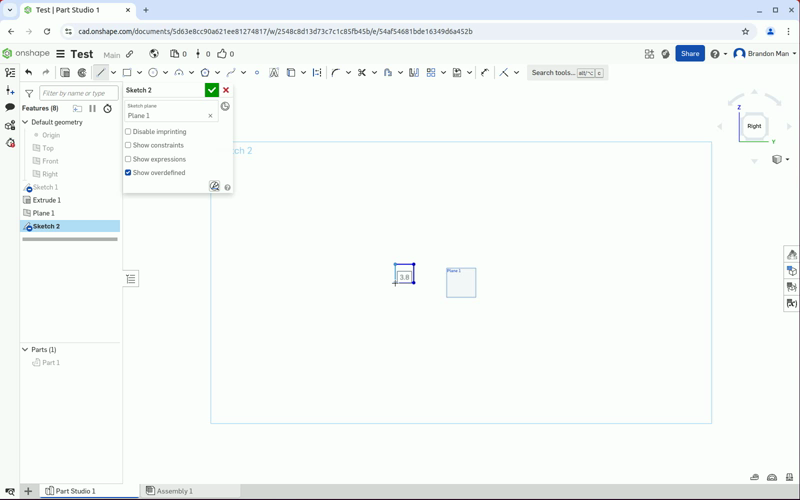
key(esc)
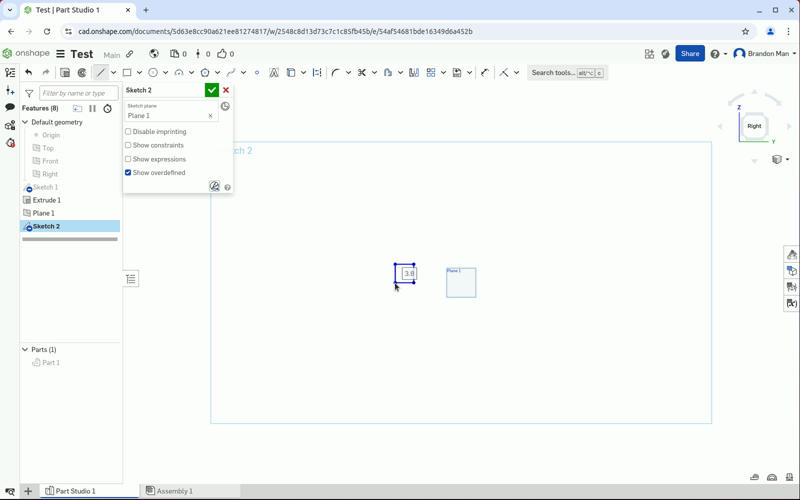
mouse_move(402, 282)
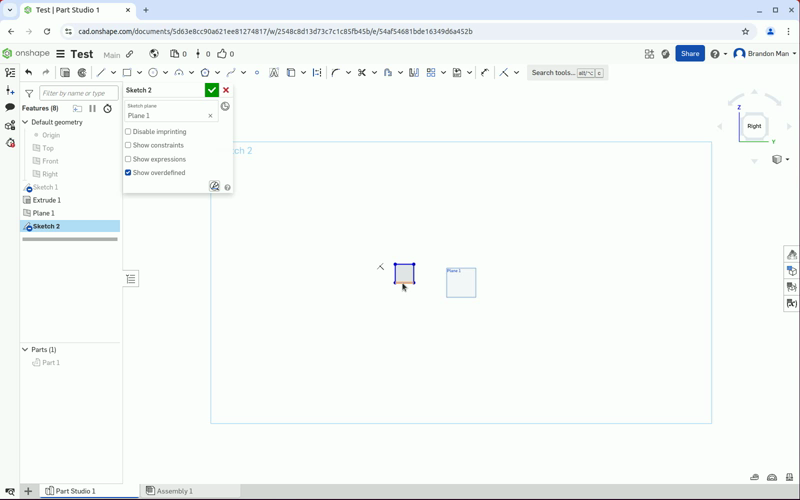
scroll(6)
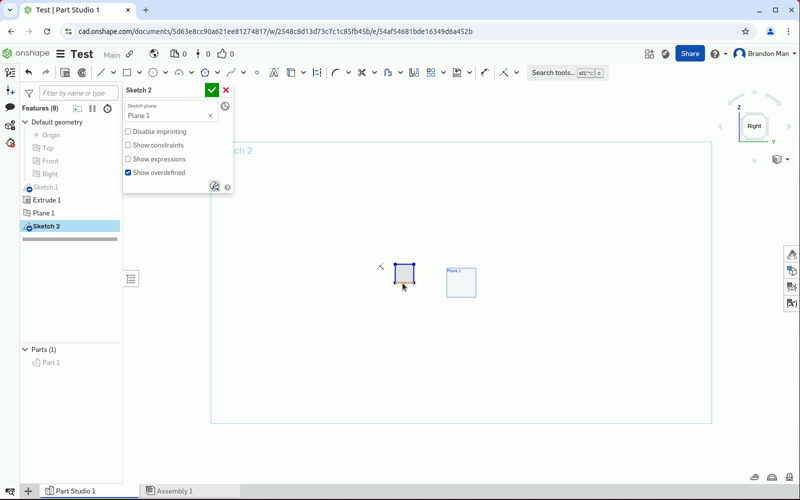
scroll(6)
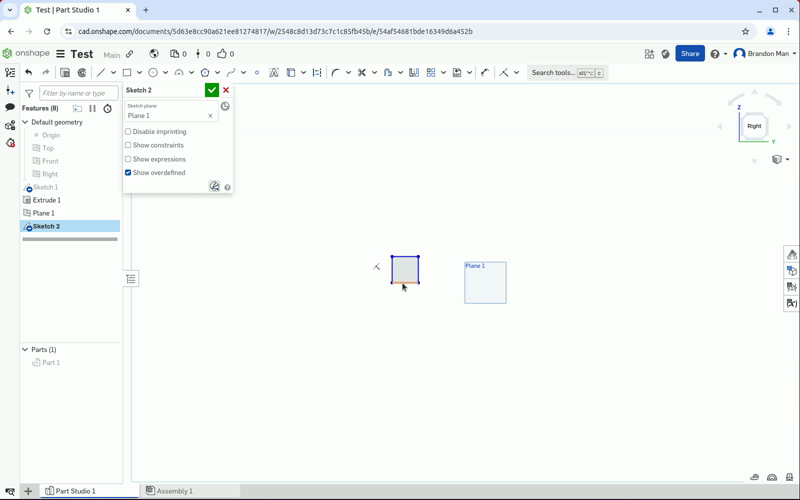
scroll(6)
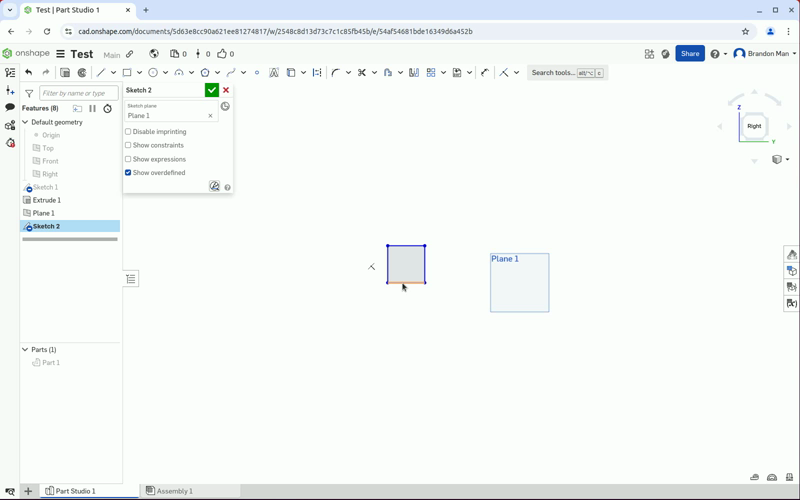
scroll(6)
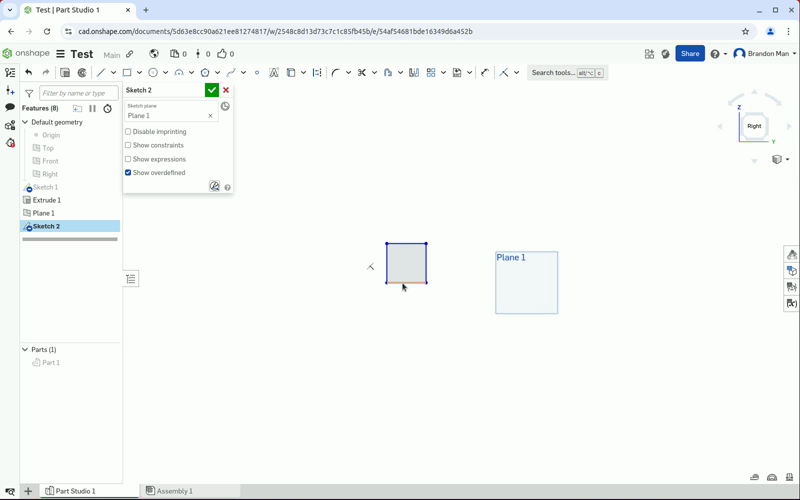
scroll(6)
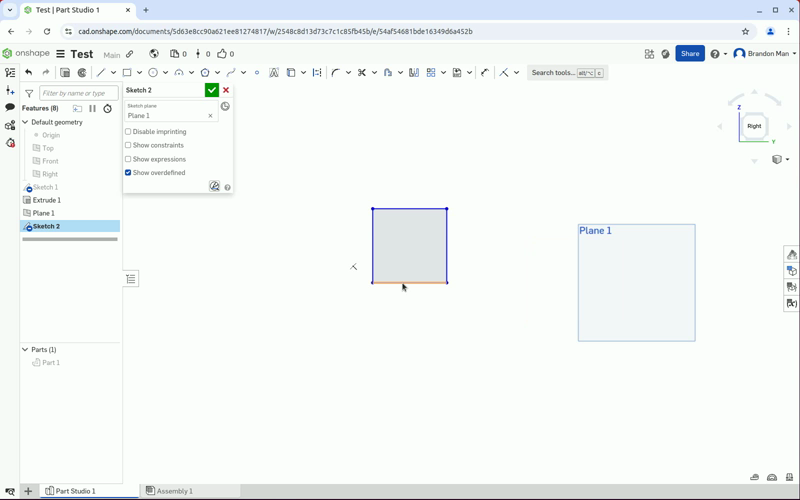
scroll(6)
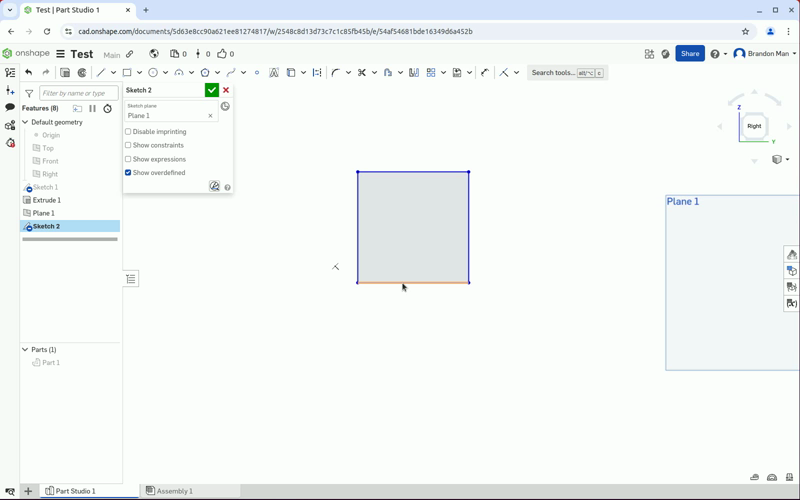
scroll(6)
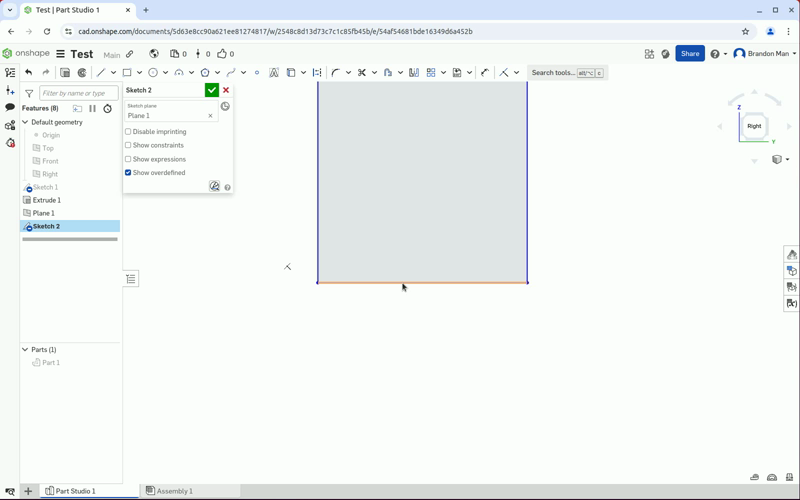
click(402, 282)
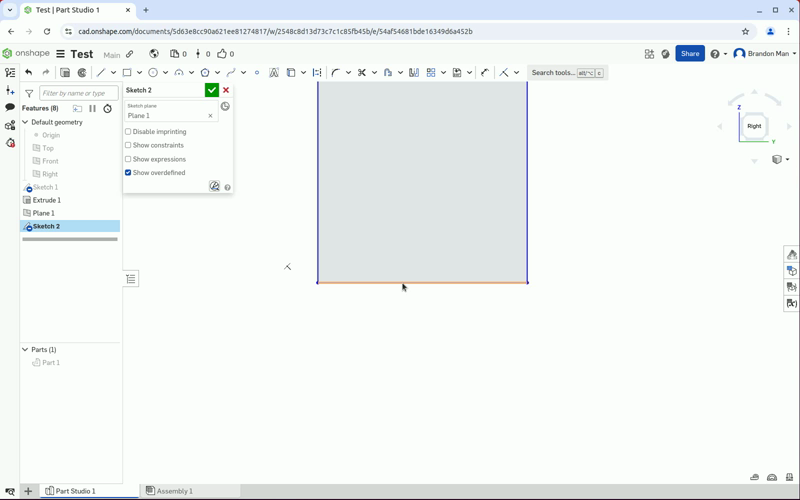
scroll(-6)
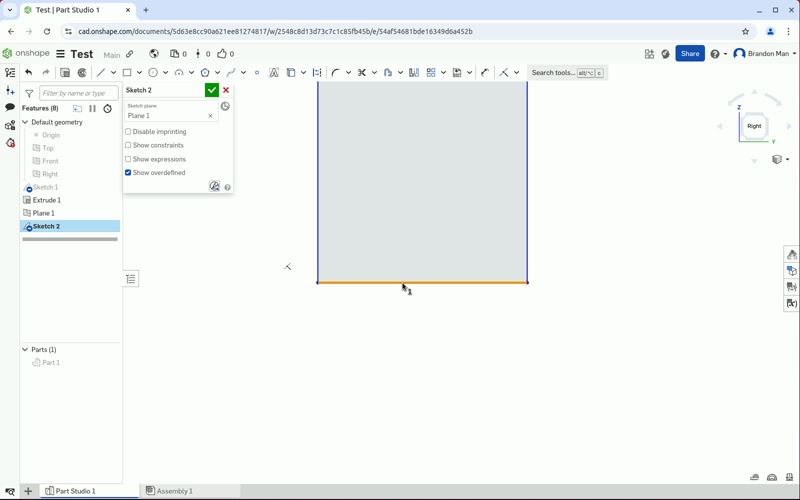
scroll(-6)
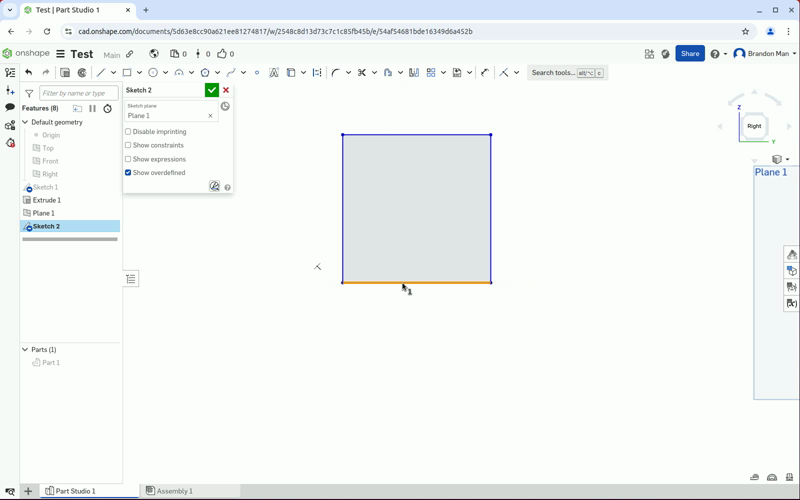
scroll(-6)
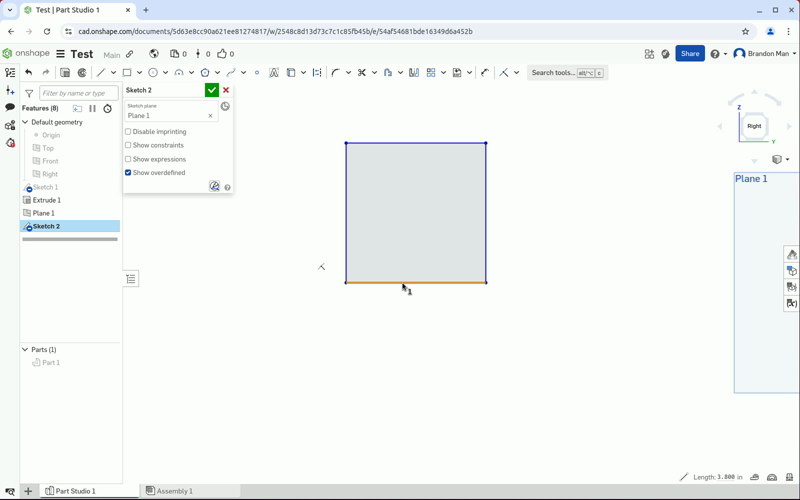
scroll(-6)
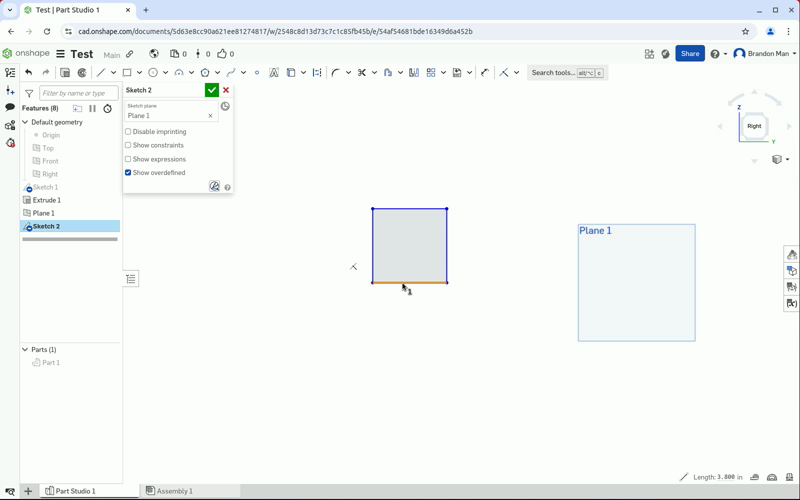
scroll(-6)
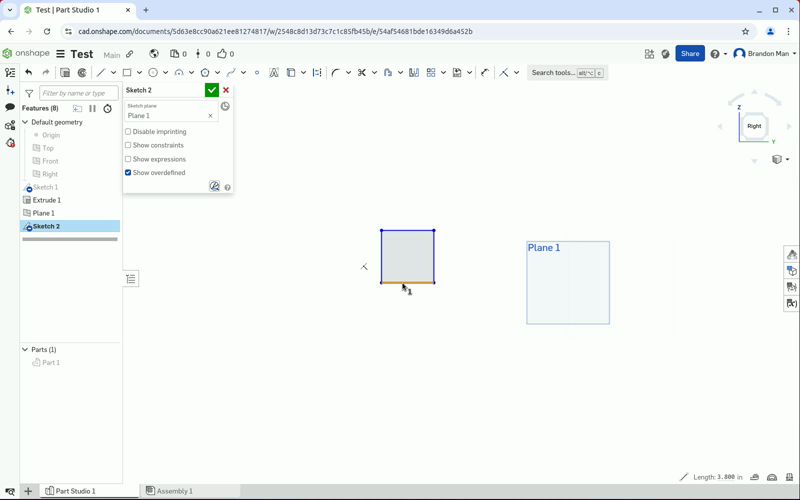
scroll(-6)
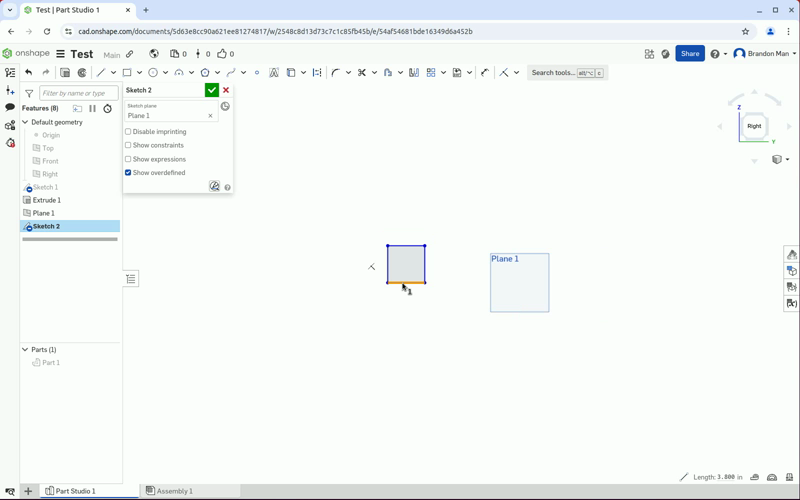
scroll(-6)
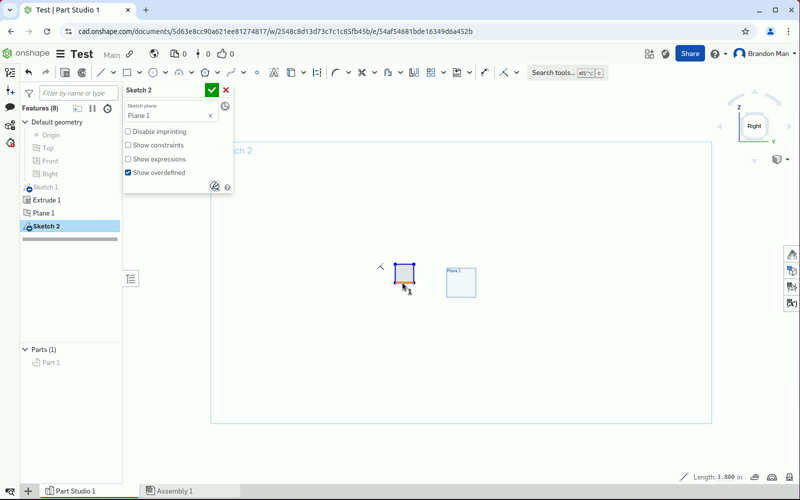
mouse_move(73, 352)
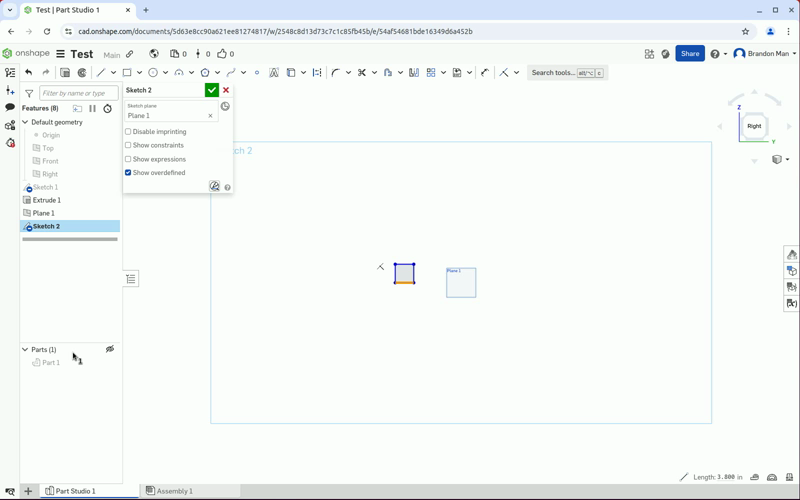
key(shift+y)
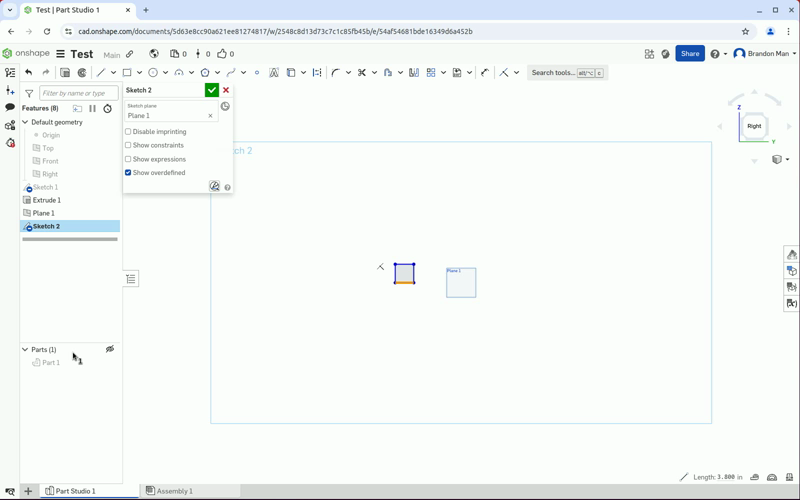
key(shift+e)
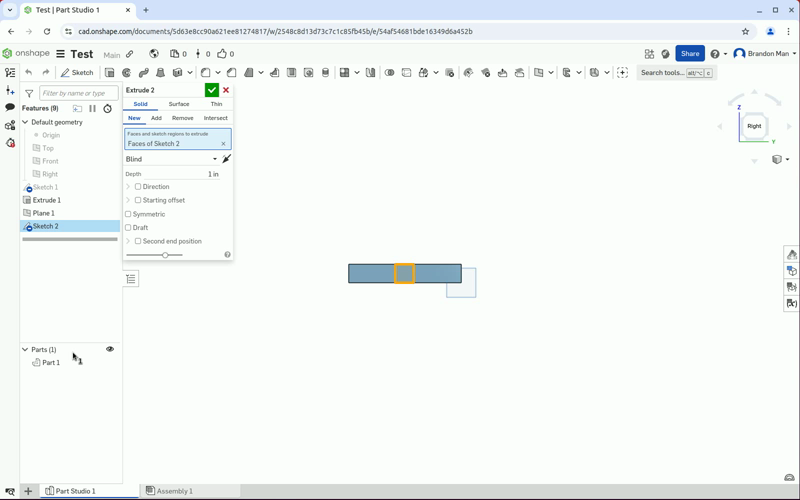
mouse_move(143, 106)
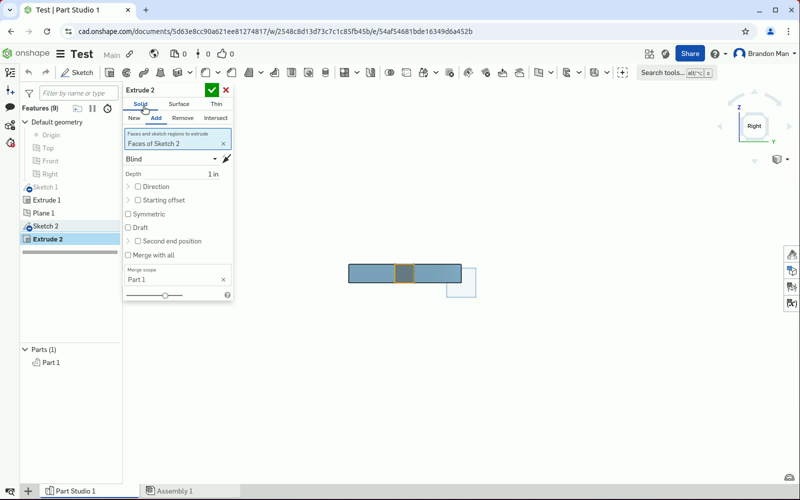
click(143, 106)
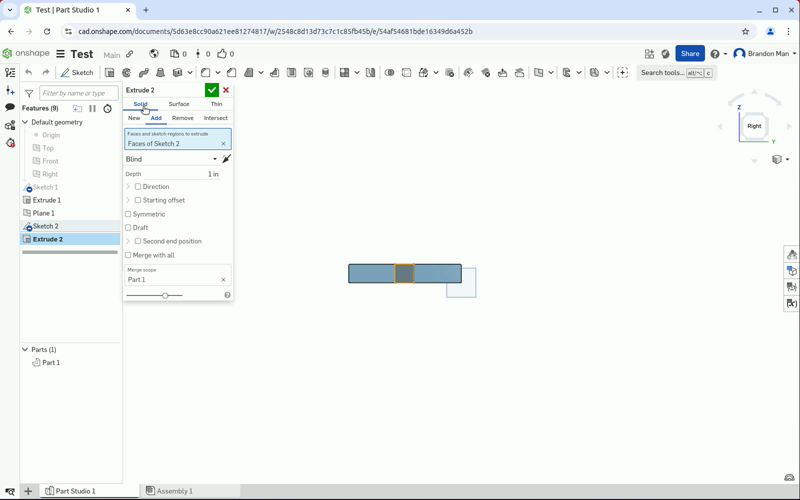
mouse_move(186, 120)
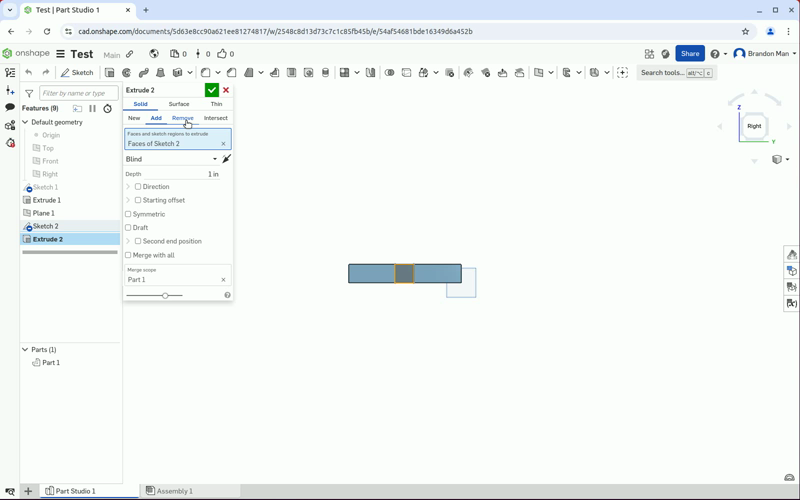
click(186, 120)
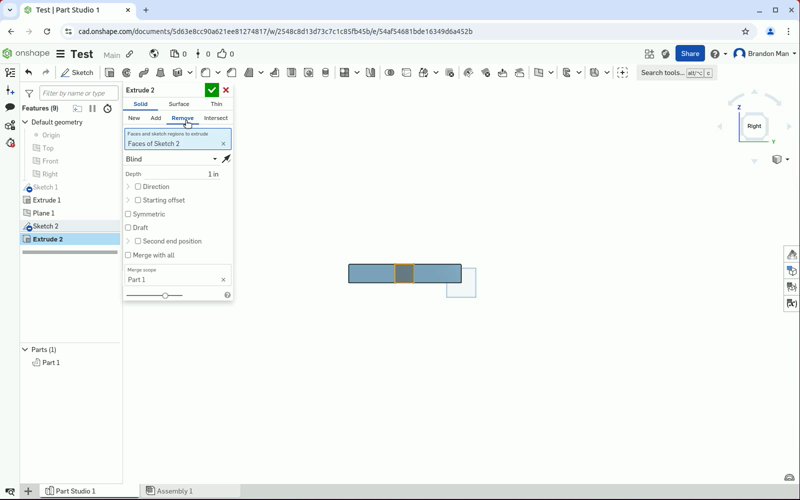
key(tab, 4)
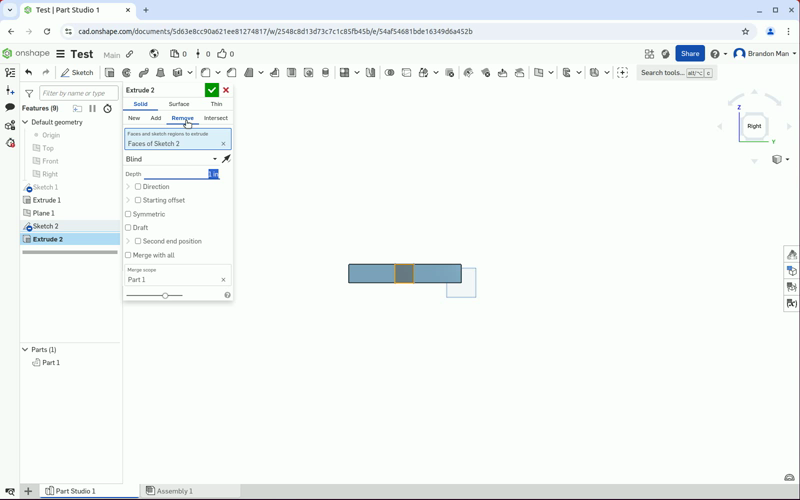
text(0.963)
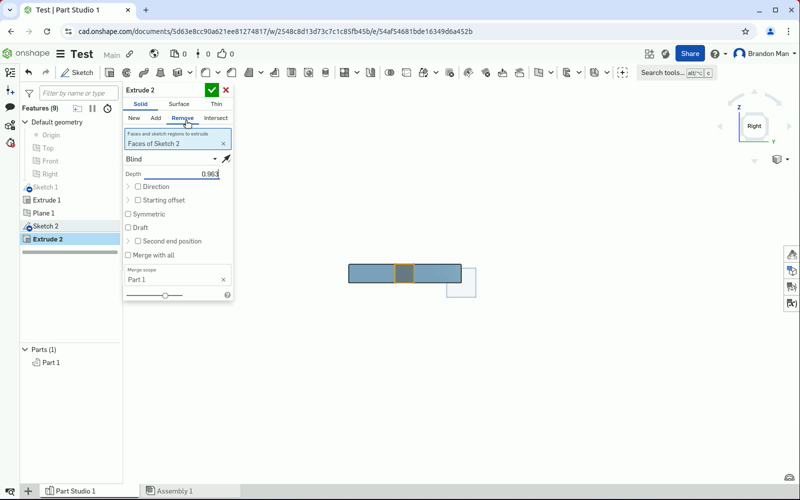
key(tab, 6)
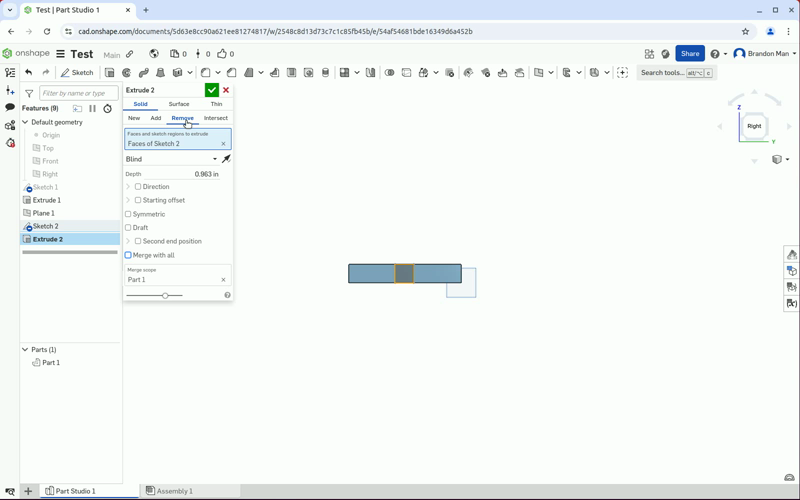
key(space)
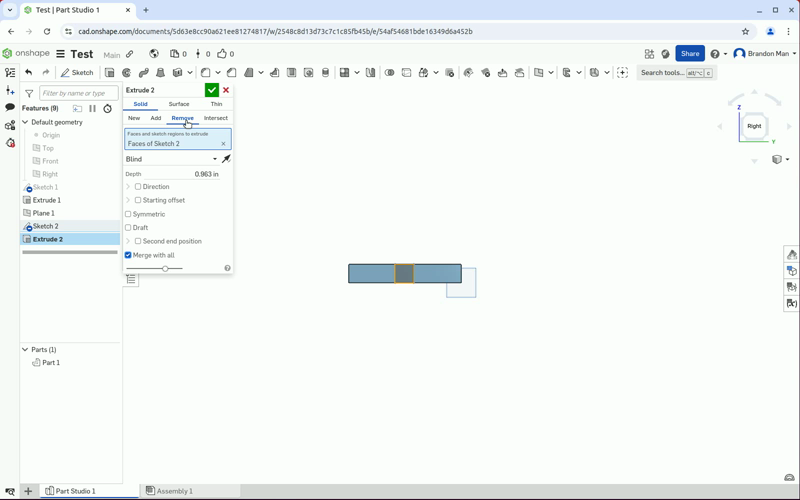
key(enter)
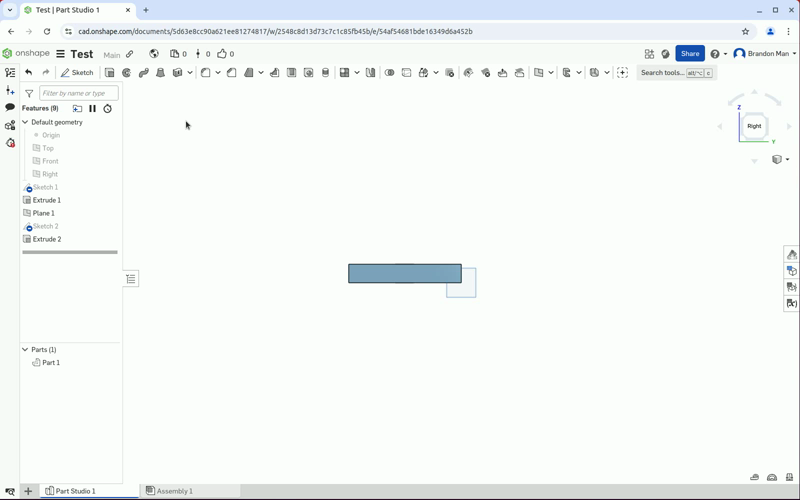
key(shift+h)
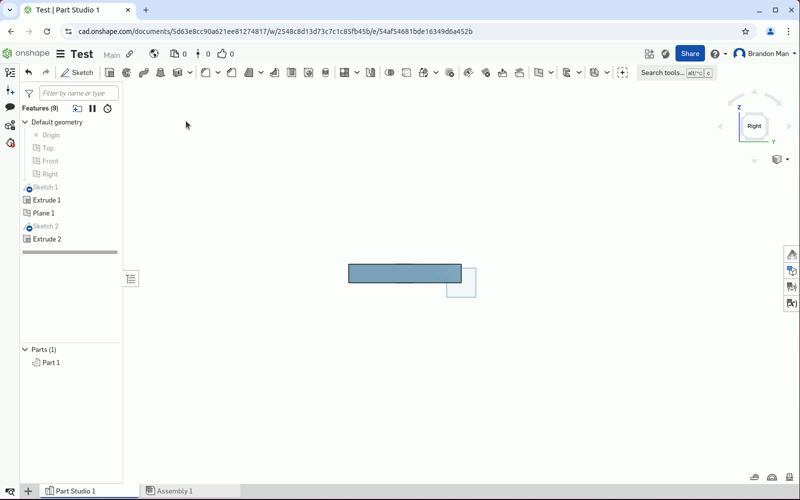
key(shift+h)
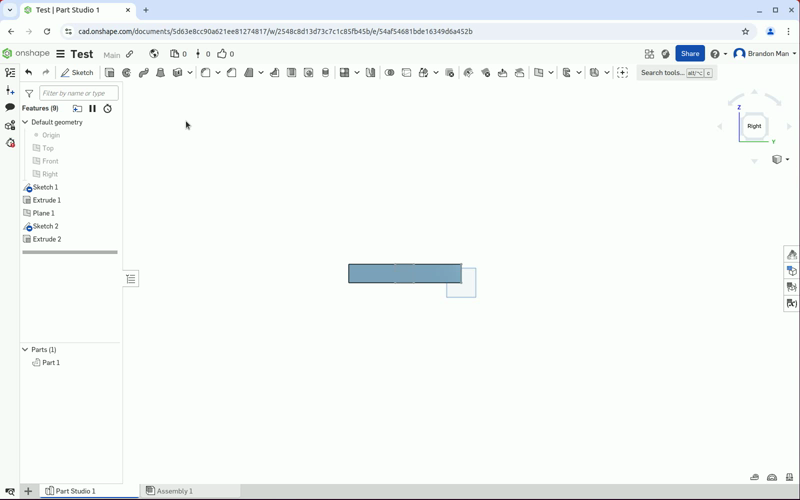
key(shift+7)
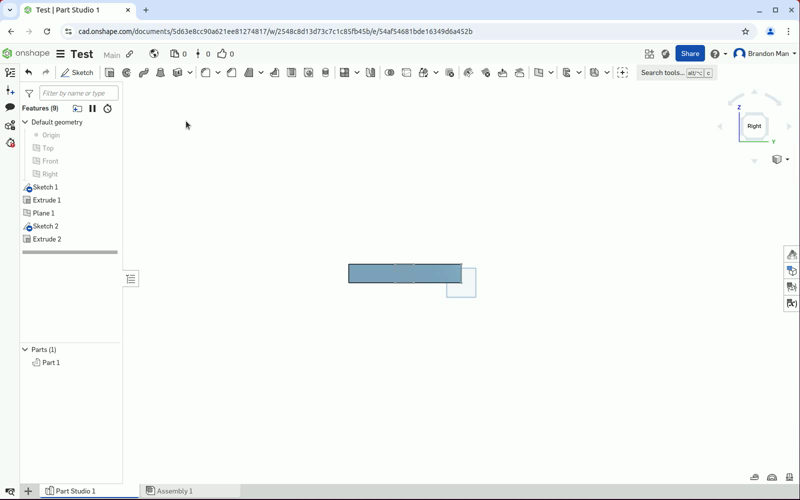
key(right, 2)
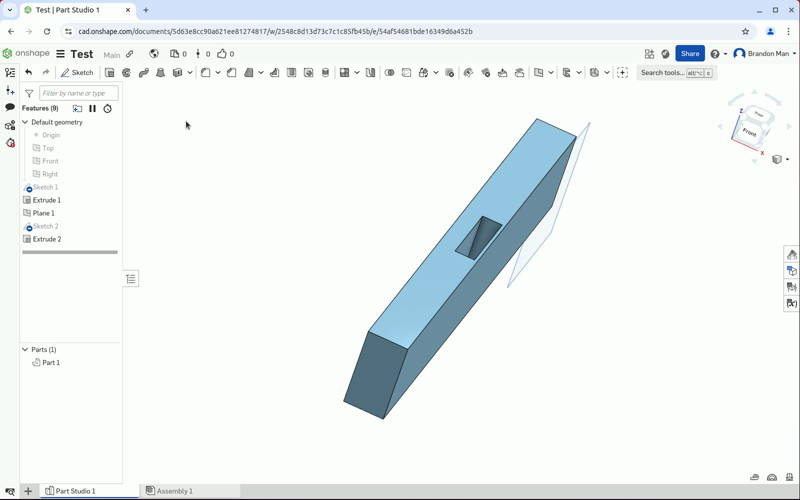
key(down, 2)
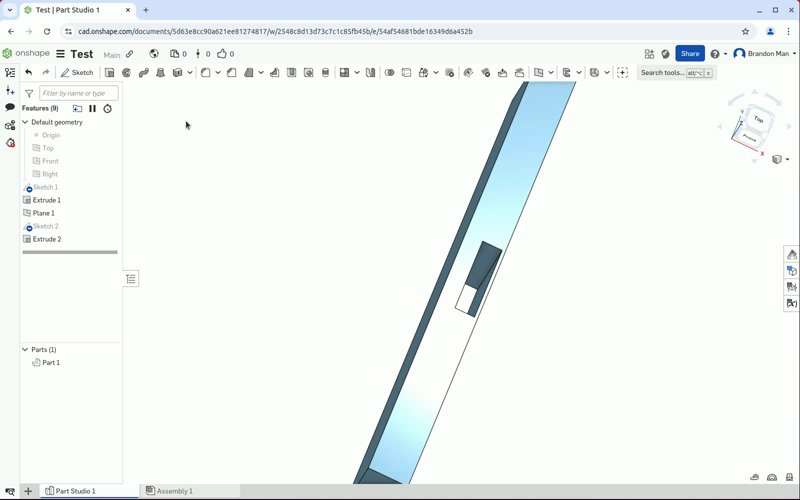
key(up, 2)
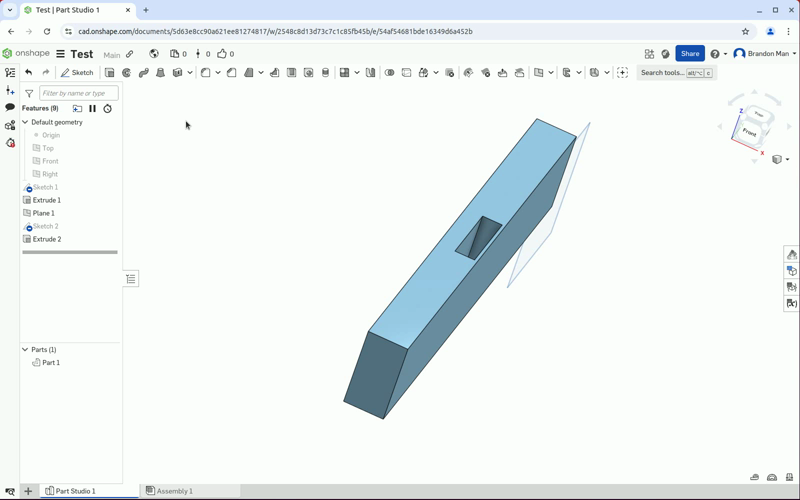
key(left, 2)
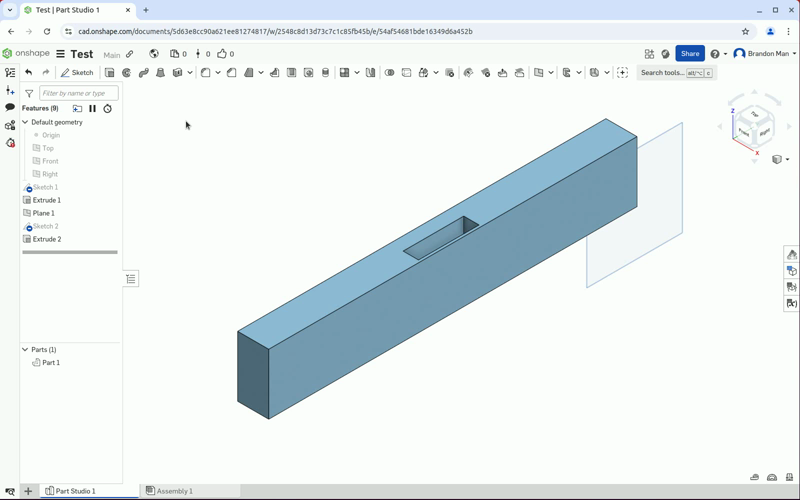
mouse_move(73, 189)
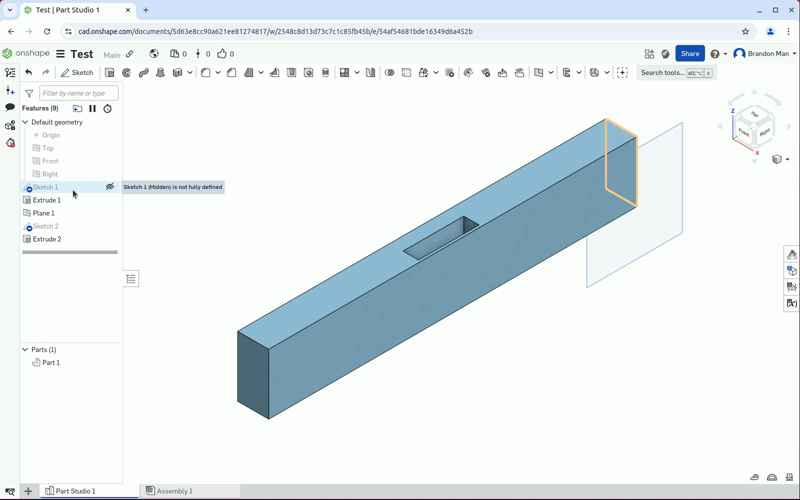
click(73, 189)